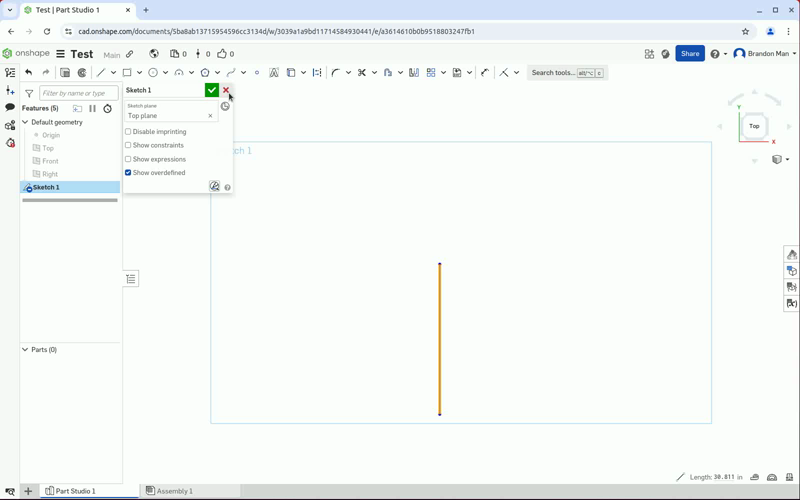
key(shift+h)
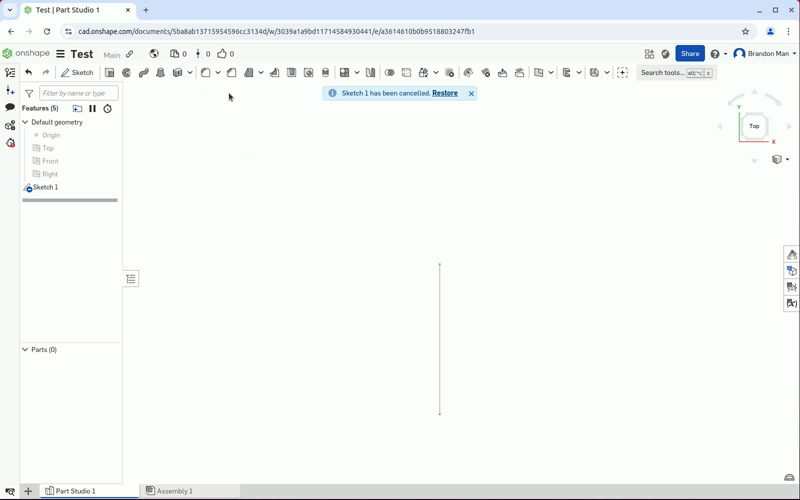
key(shift+s)
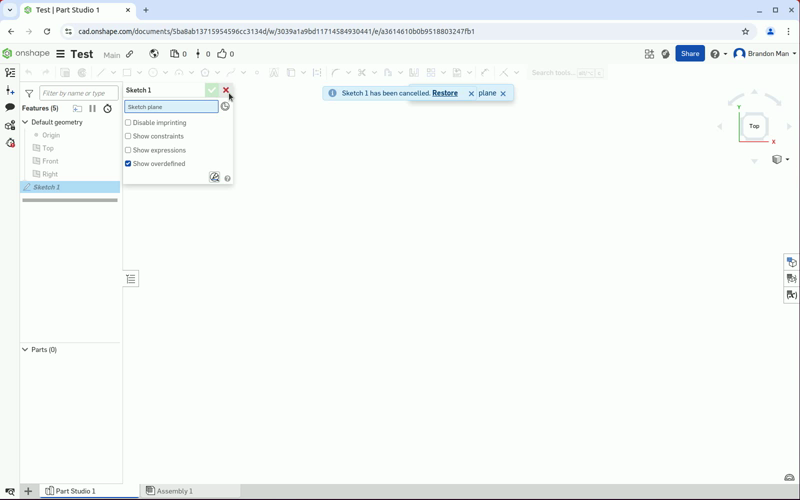
mouse_move(73, 150)
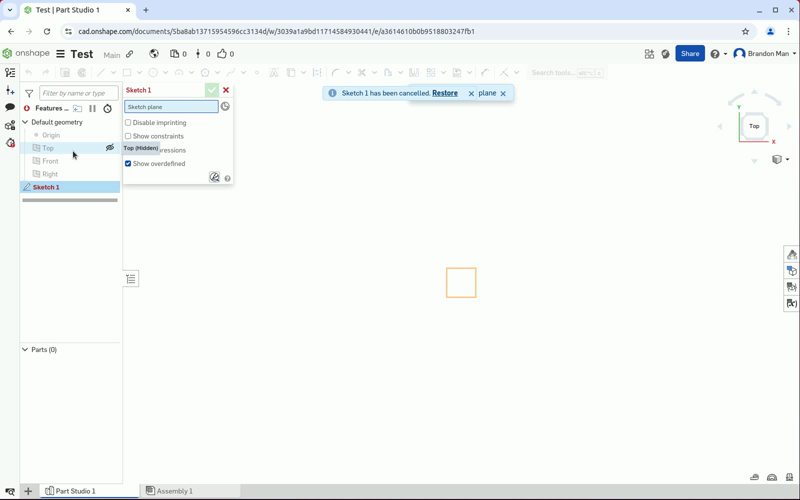
click(73, 150)
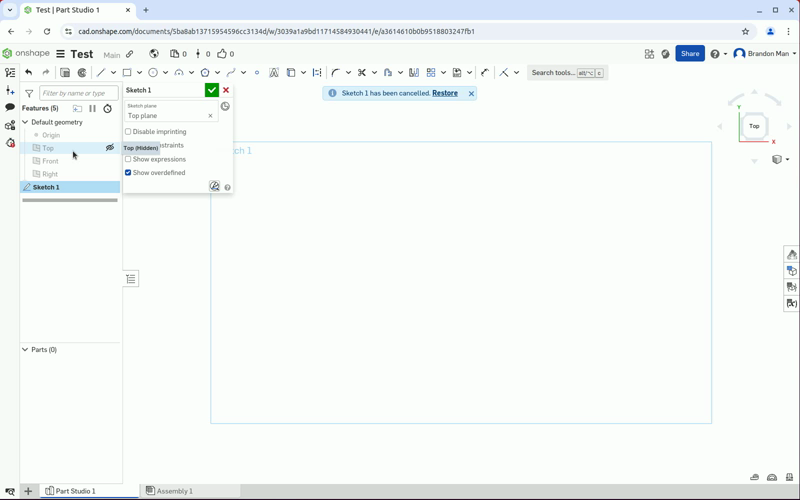
mouse_move(73, 352)
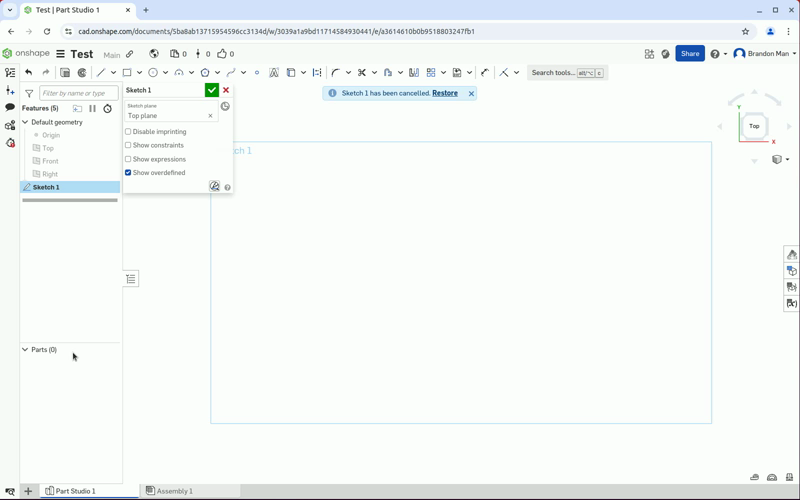
key(y)
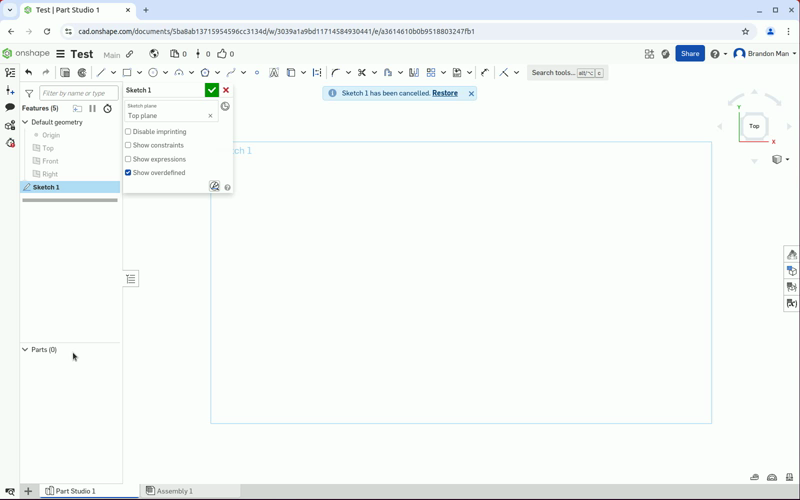
key(c)
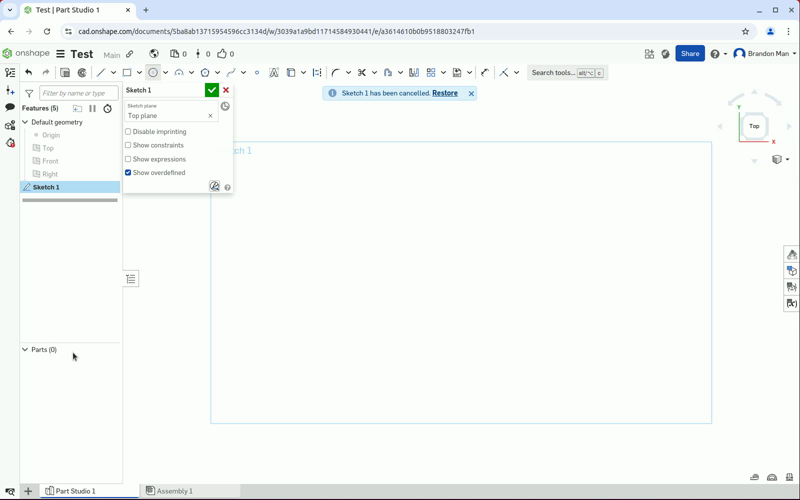
key_down(shift)
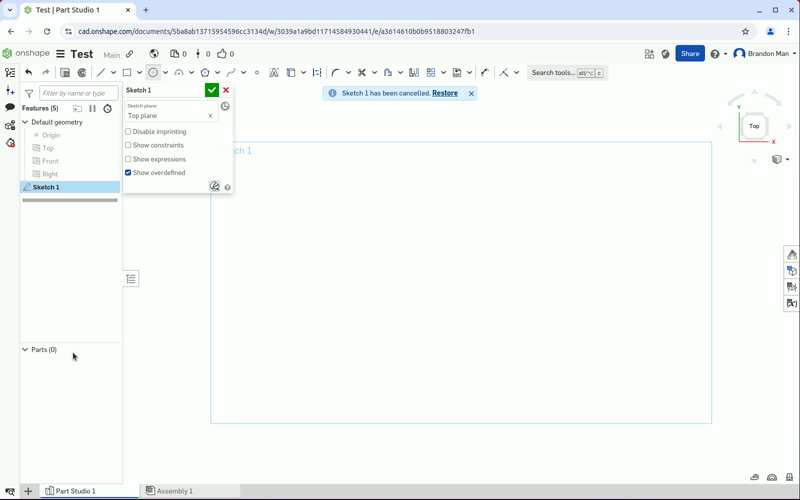
mouse_move(461, 282)
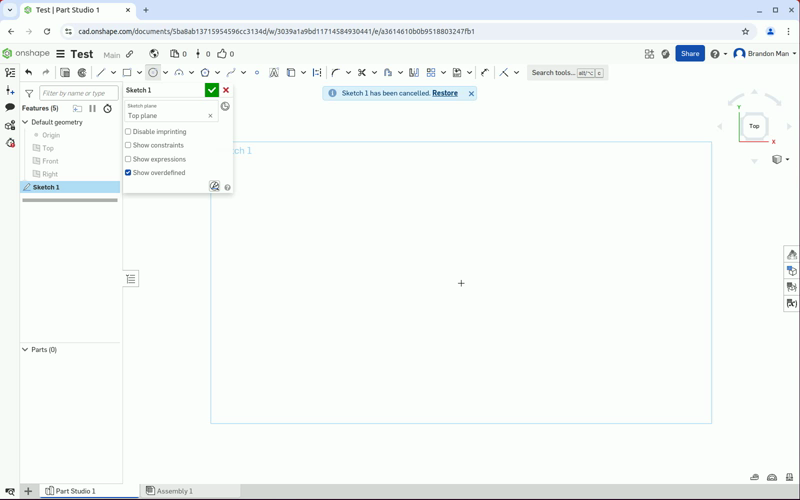
click(461, 282)
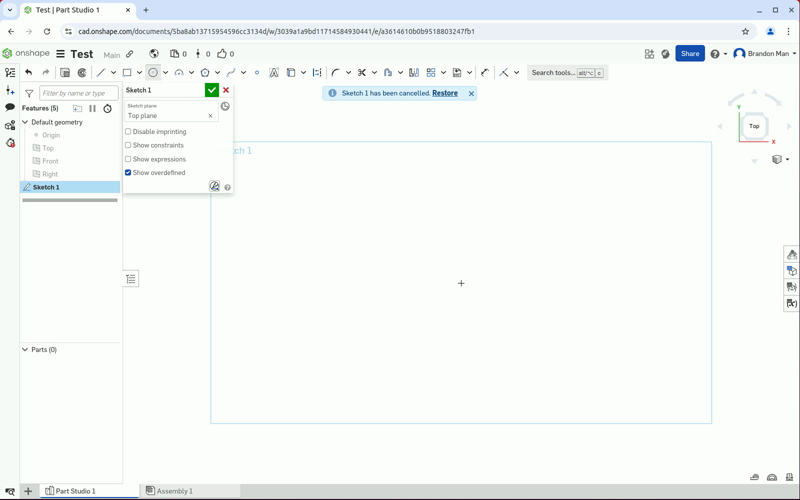
key_up(shift)
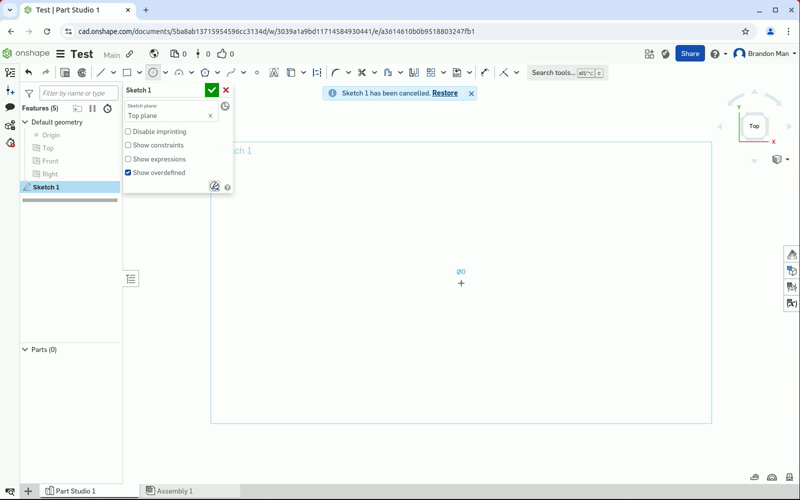
mouse_move(572, 282)
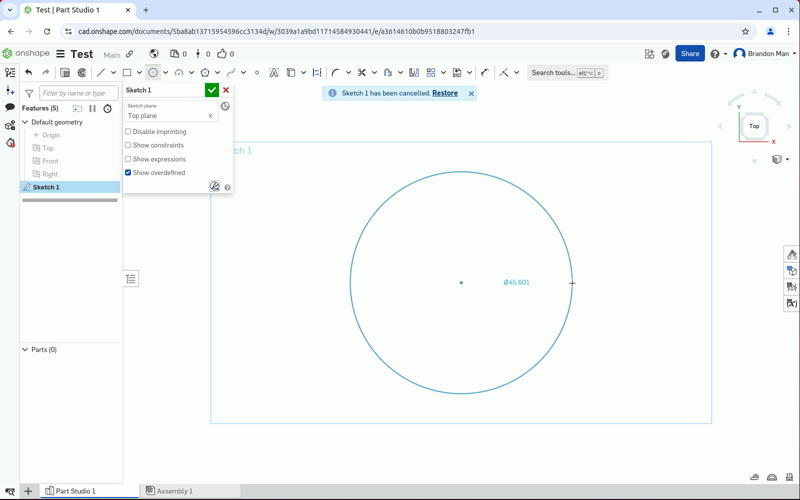
click(572, 282)
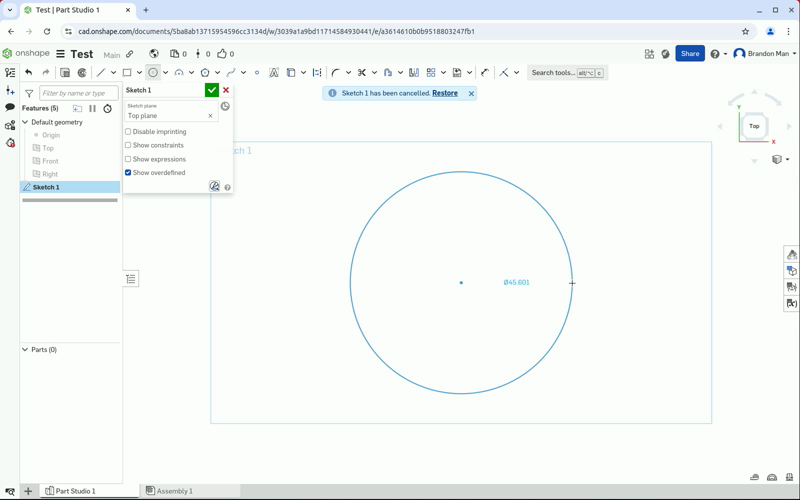
key(esc)
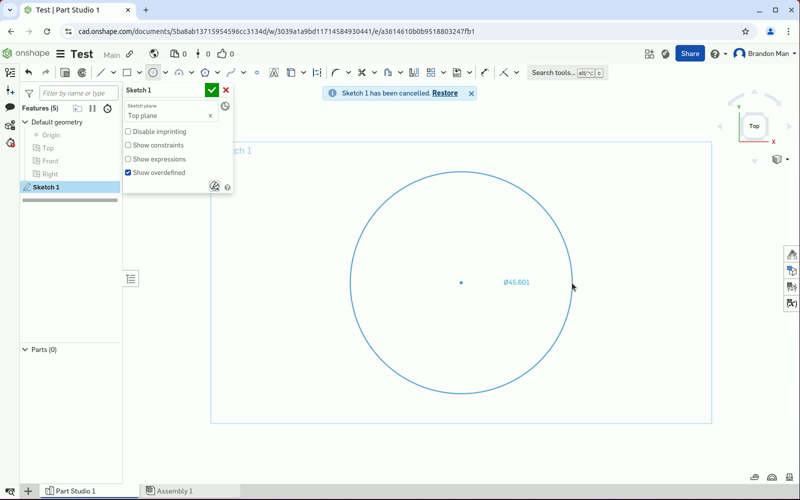
key(c)
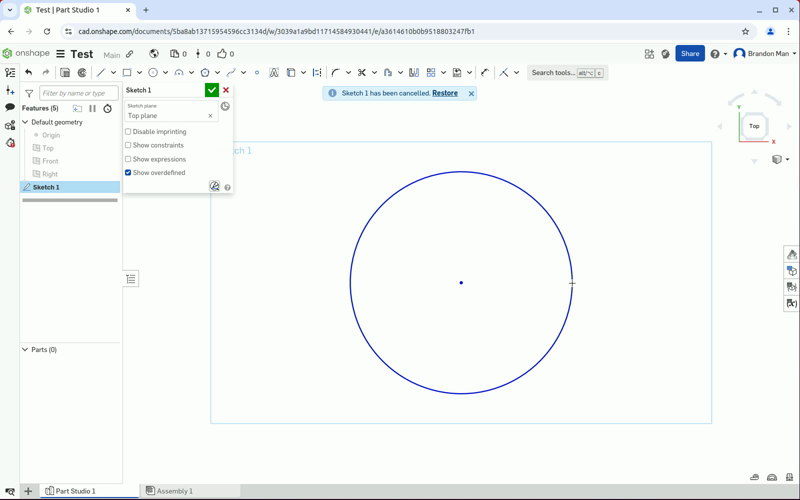
key_down(shift)
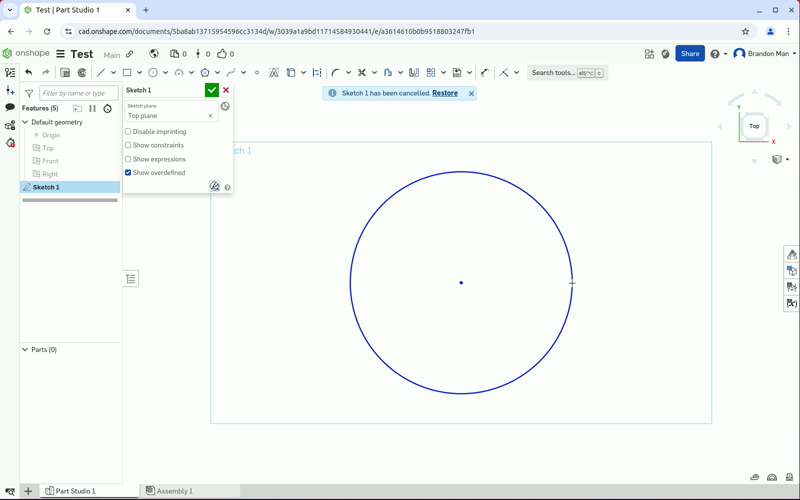
mouse_move(378, 282)
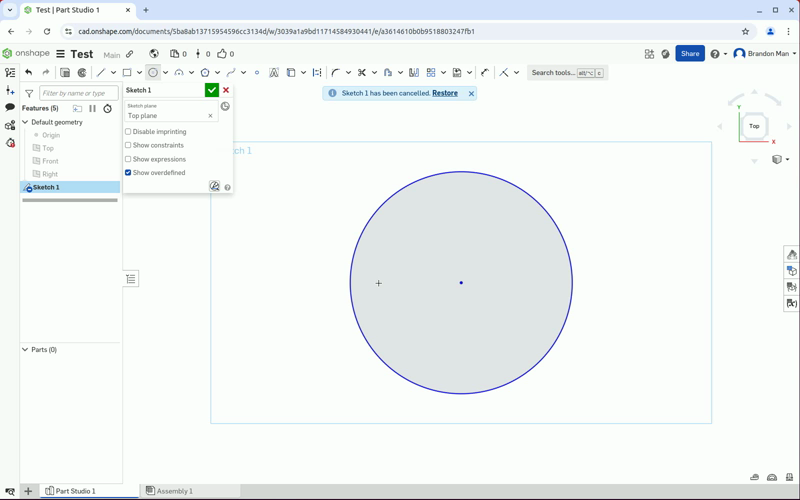
click(378, 282)
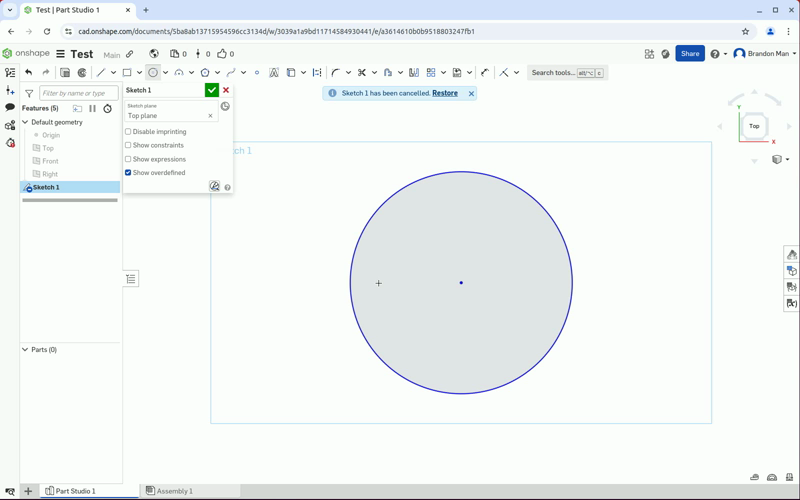
key_up(shift)
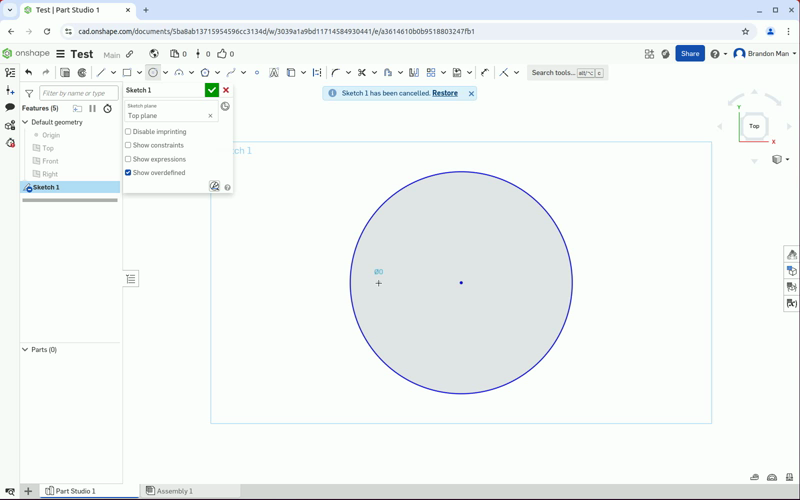
mouse_move(397, 282)
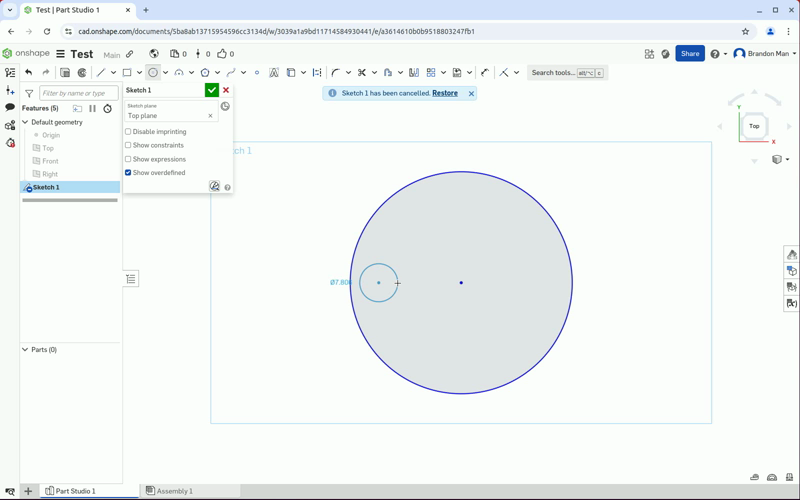
click(397, 282)
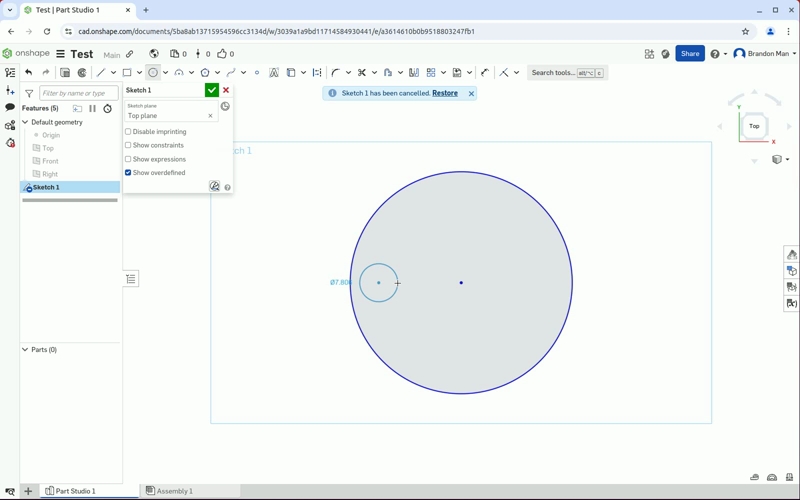
key(esc)
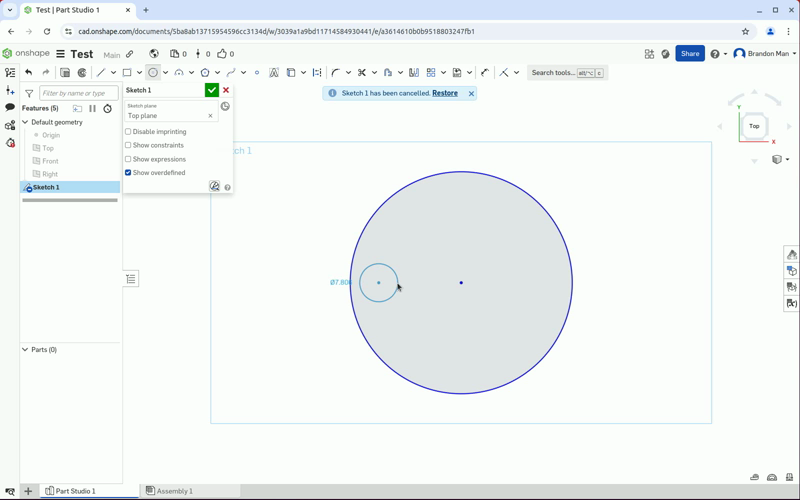
key(c)
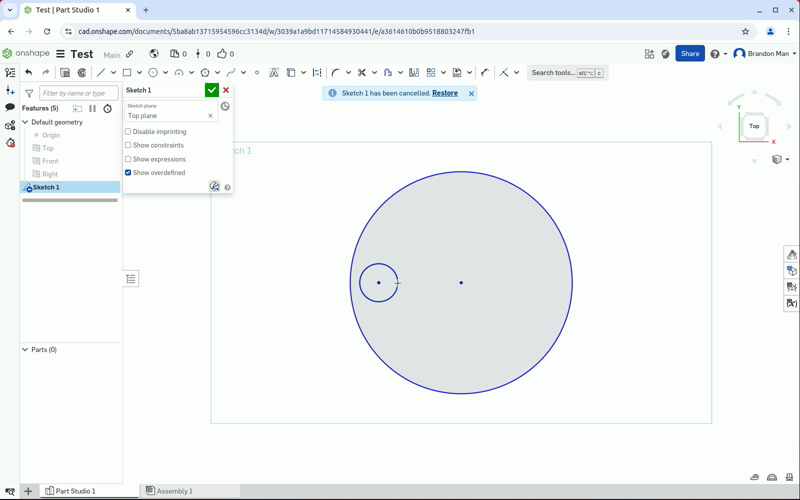
key_down(shift)
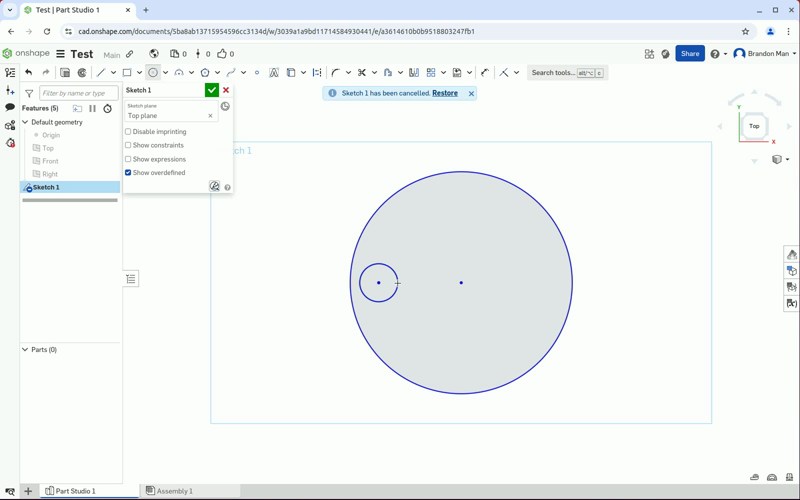
mouse_move(461, 282)
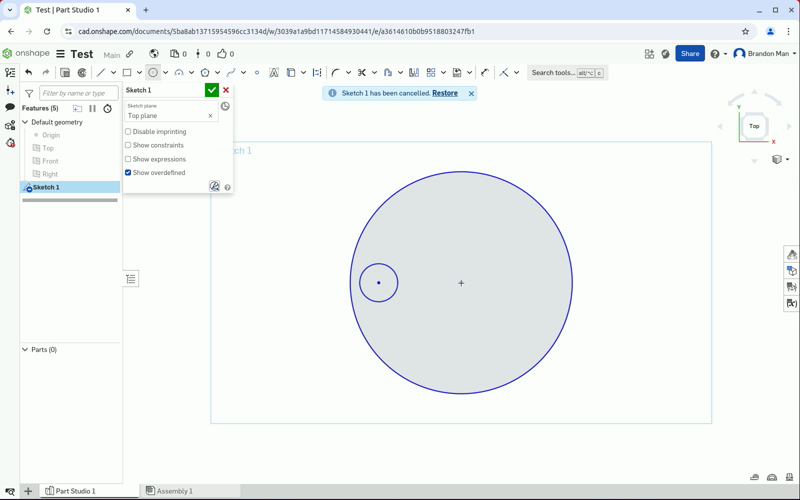
click(461, 282)
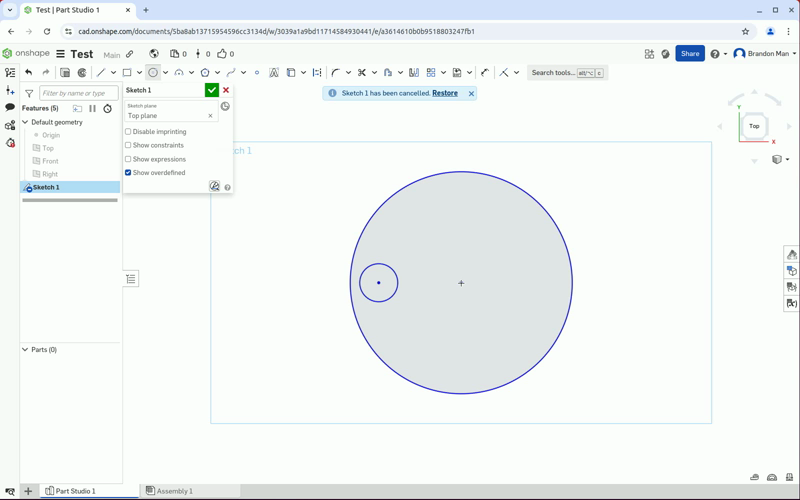
key_up(shift)
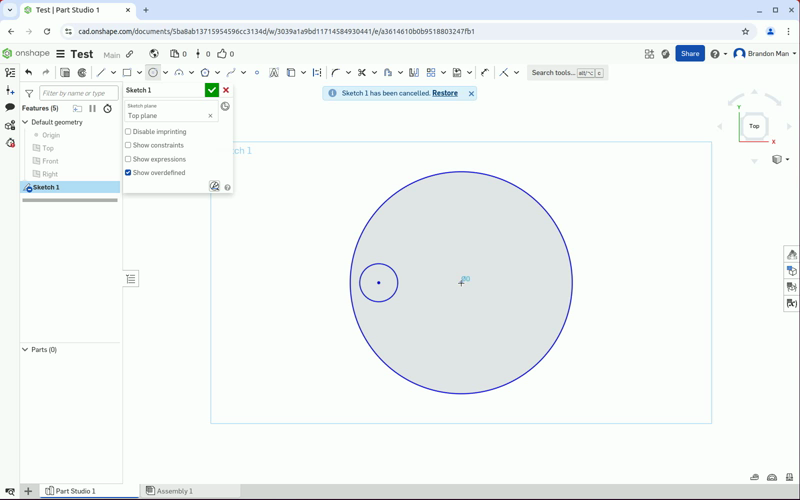
mouse_move(501, 282)
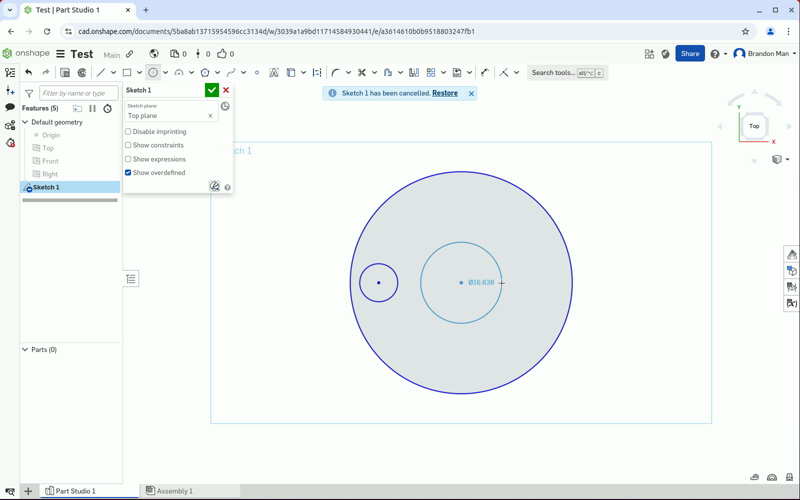
click(501, 282)
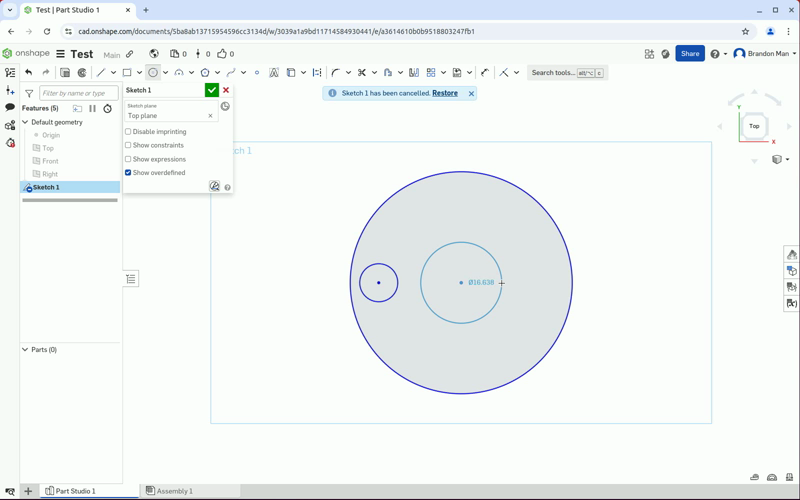
key(esc)
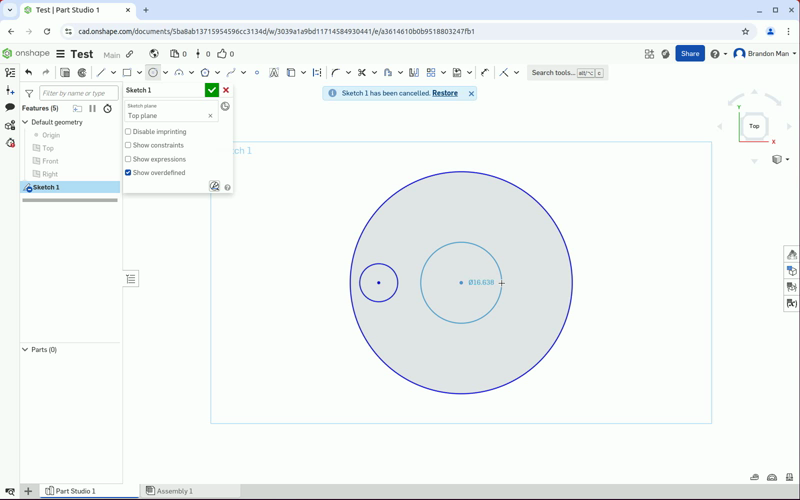
key(c)
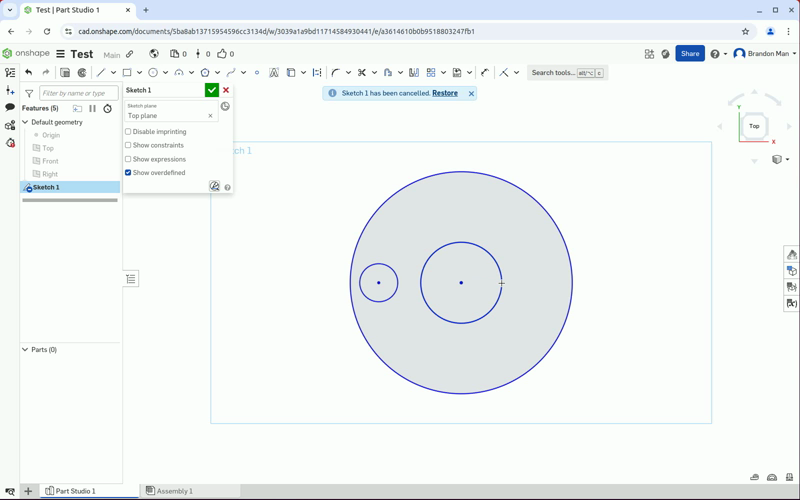
key_down(shift)
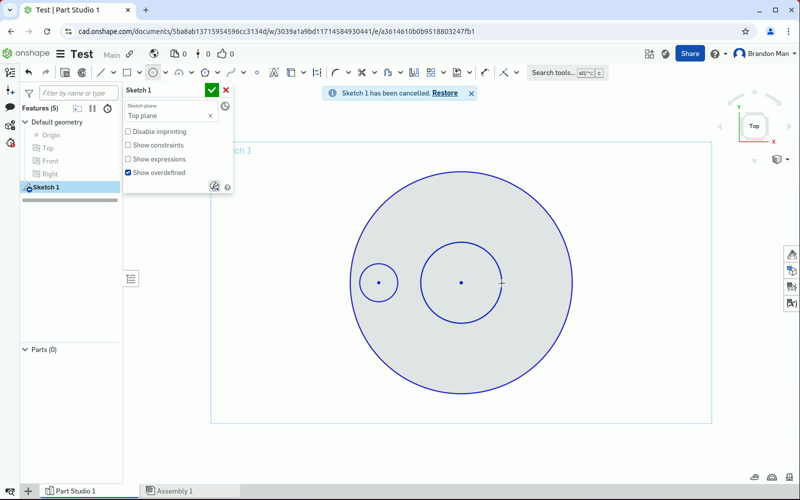
mouse_move(461, 365)
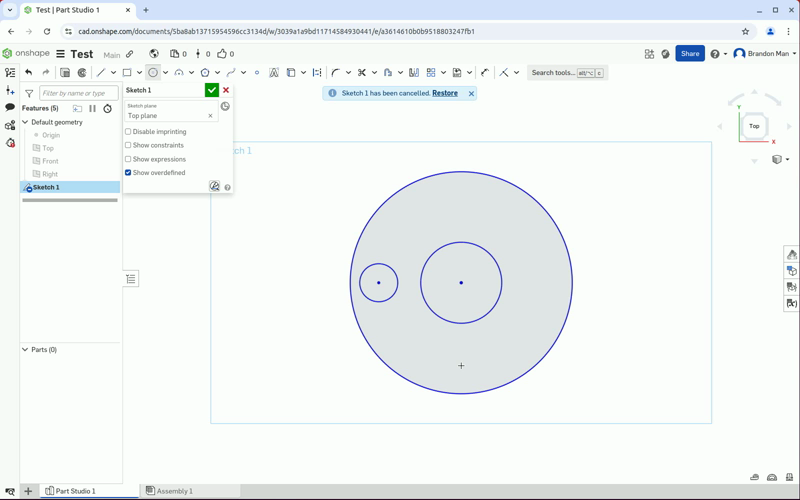
click(461, 365)
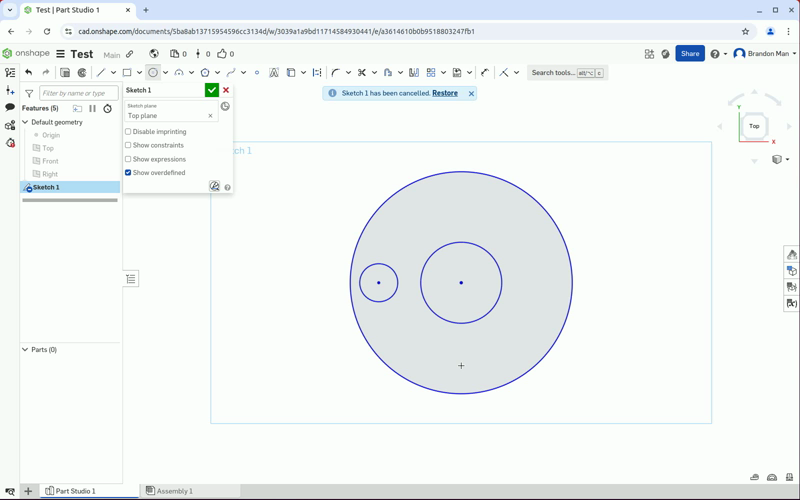
key_up(shift)
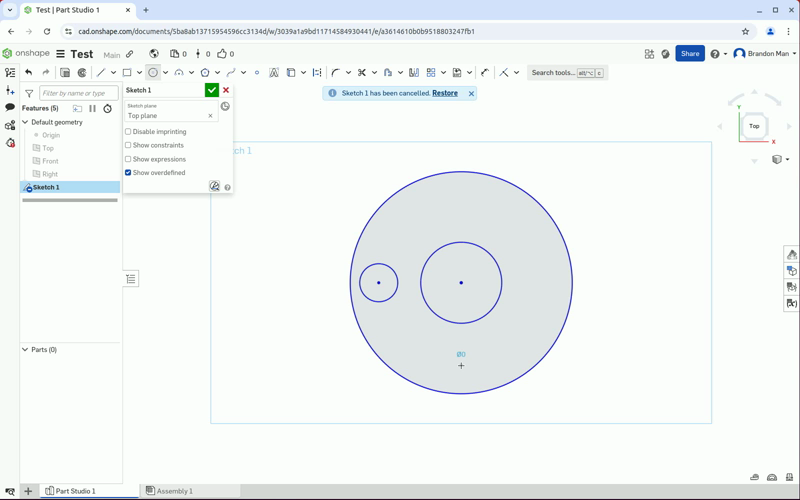
mouse_move(480, 365)
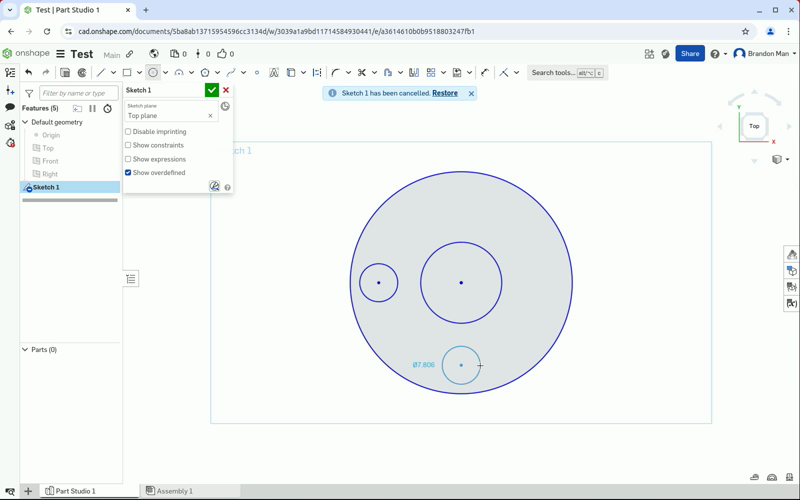
click(480, 365)
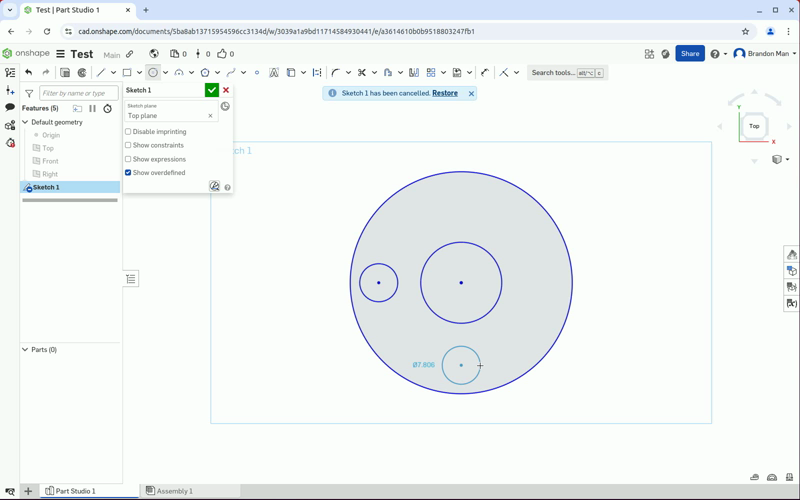
key(esc)
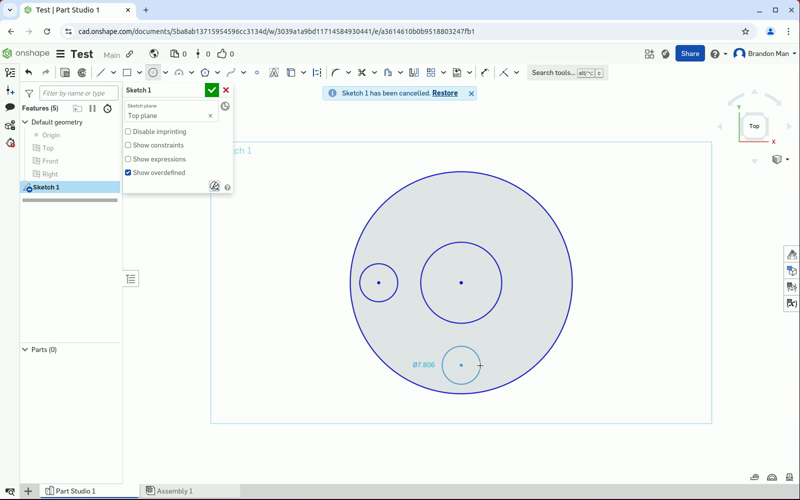
key(c)
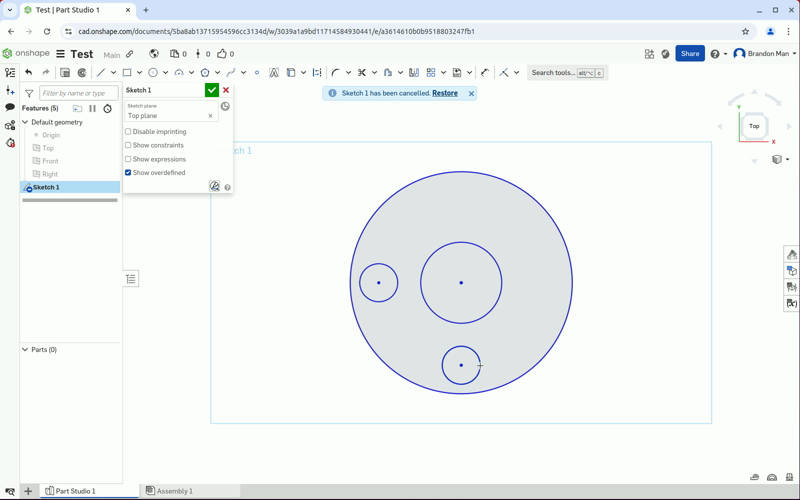
key_down(shift)
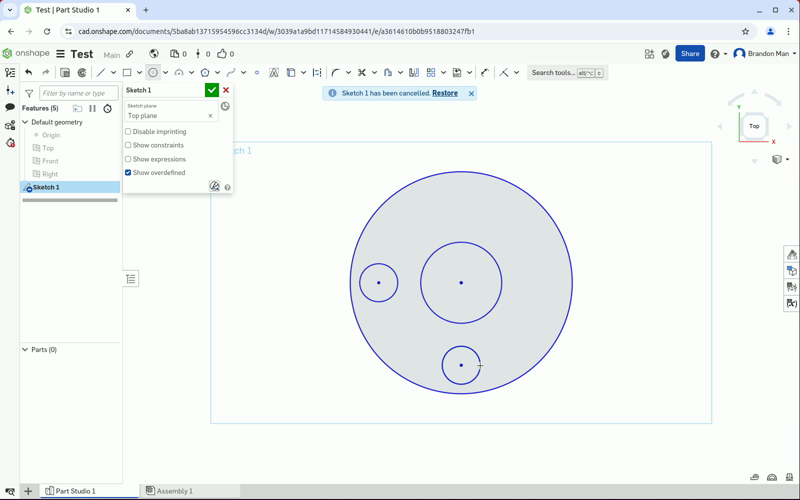
mouse_move(461, 200)
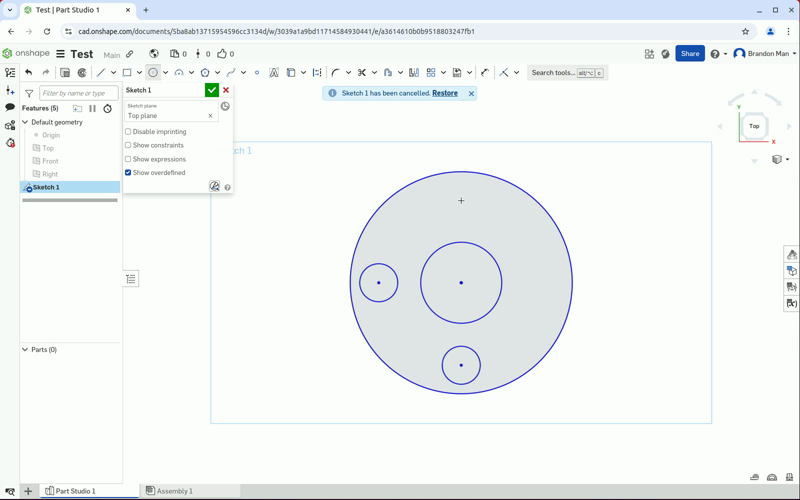
click(461, 200)
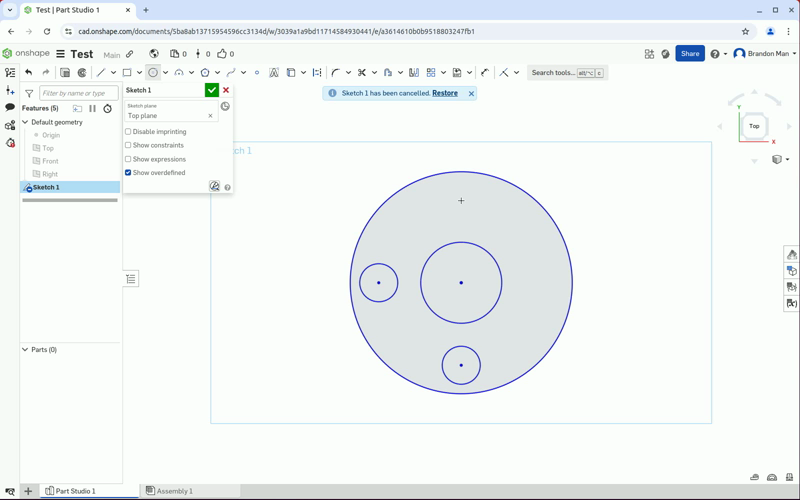
key_up(shift)
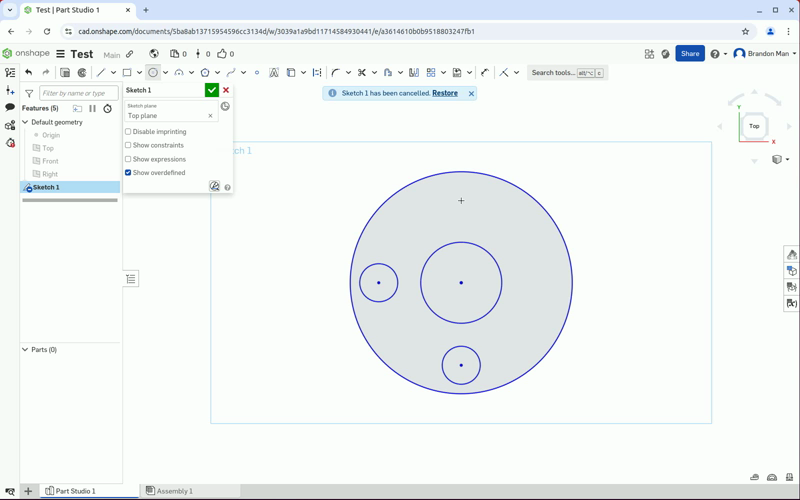
mouse_move(480, 200)
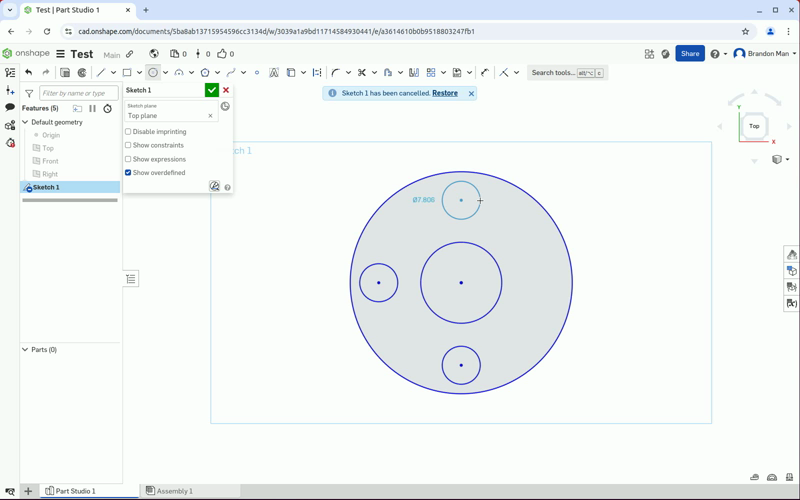
click(480, 200)
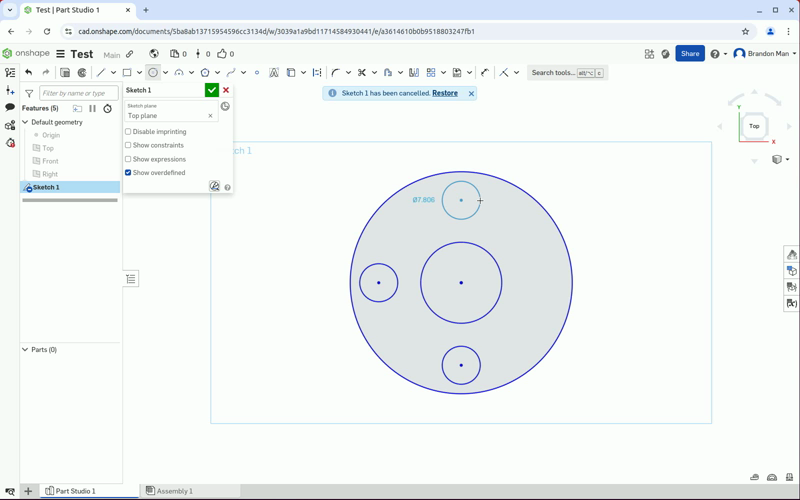
key(esc)
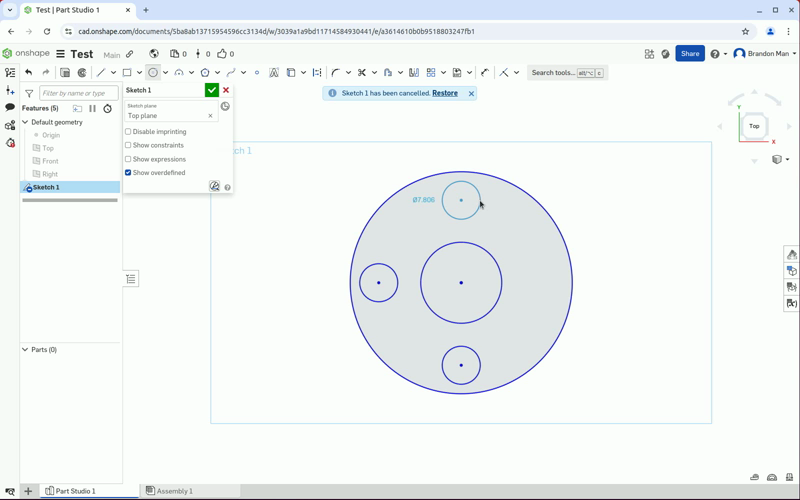
key(c)
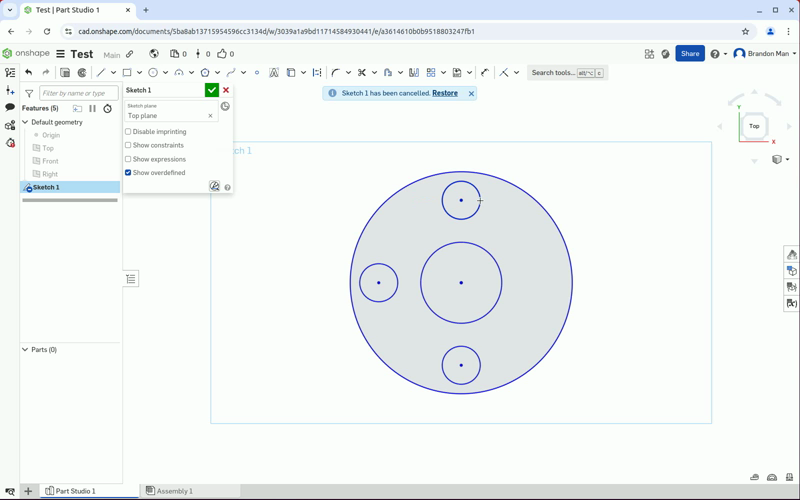
key_down(shift)
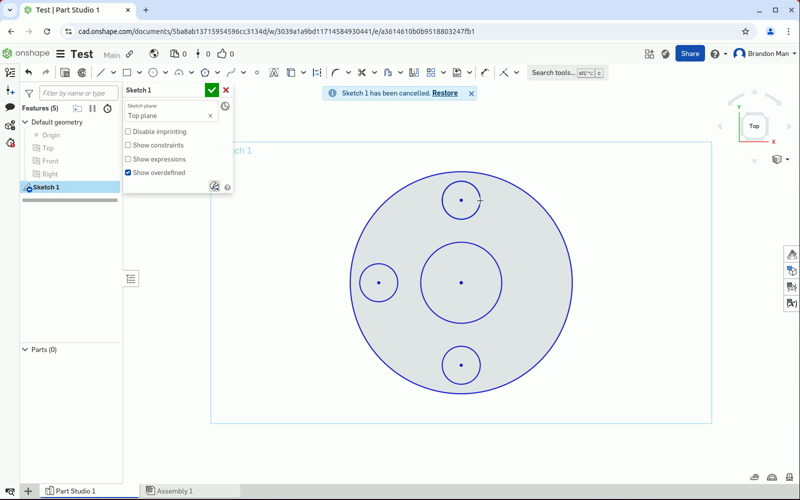
mouse_move(541, 282)
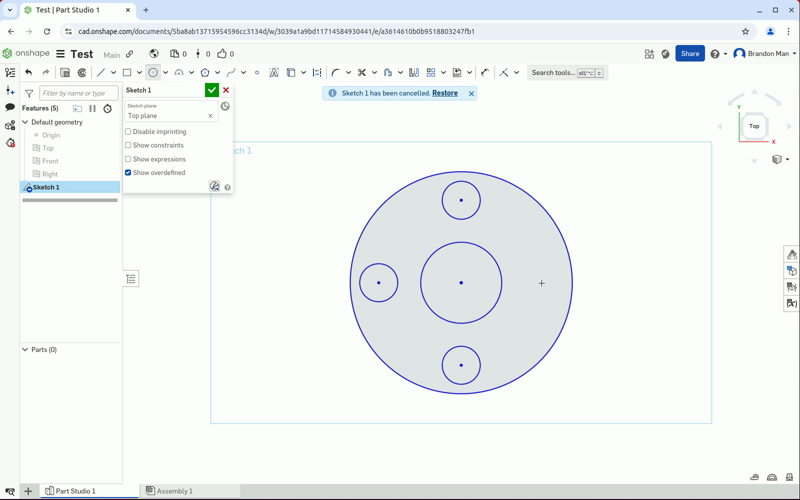
click(541, 282)
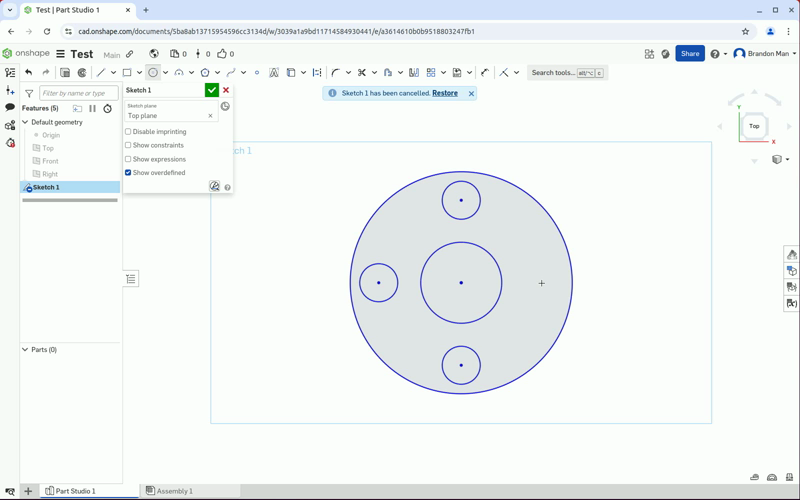
key_up(shift)
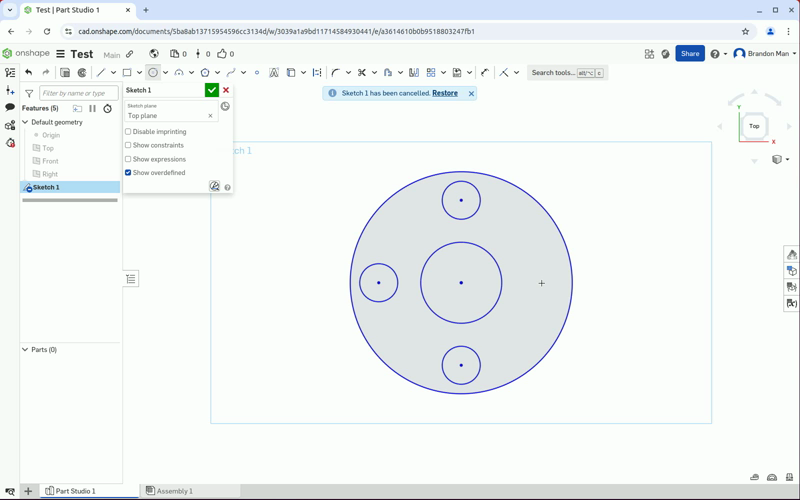
mouse_move(560, 282)
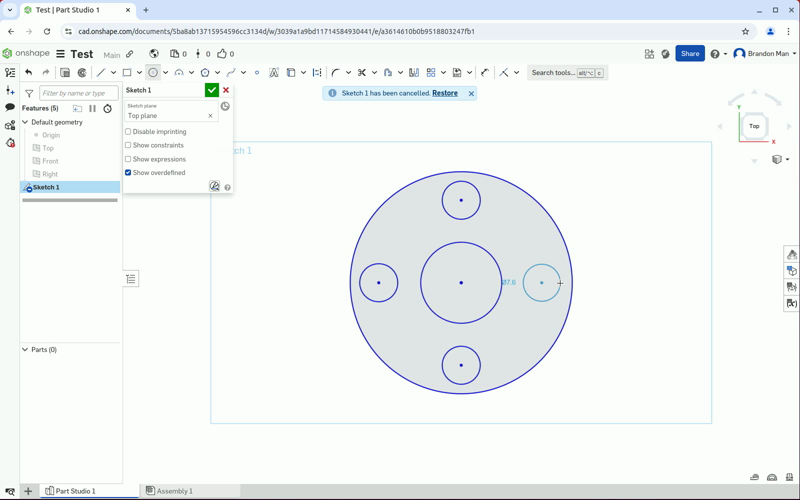
click(560, 282)
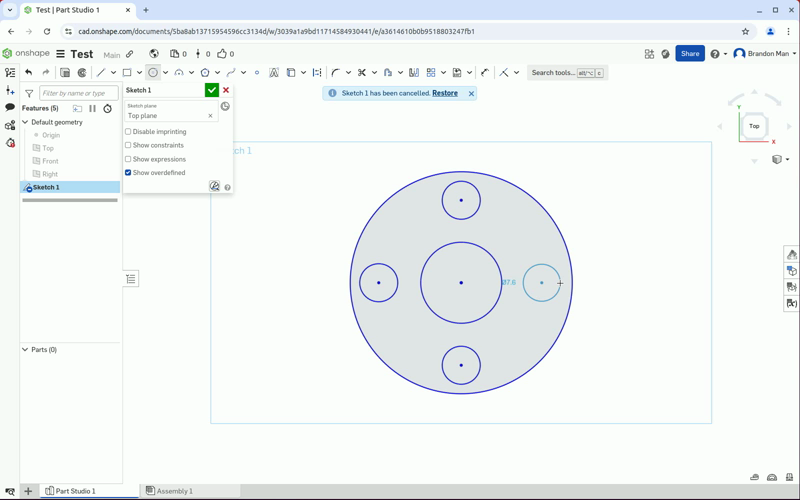
key(esc)
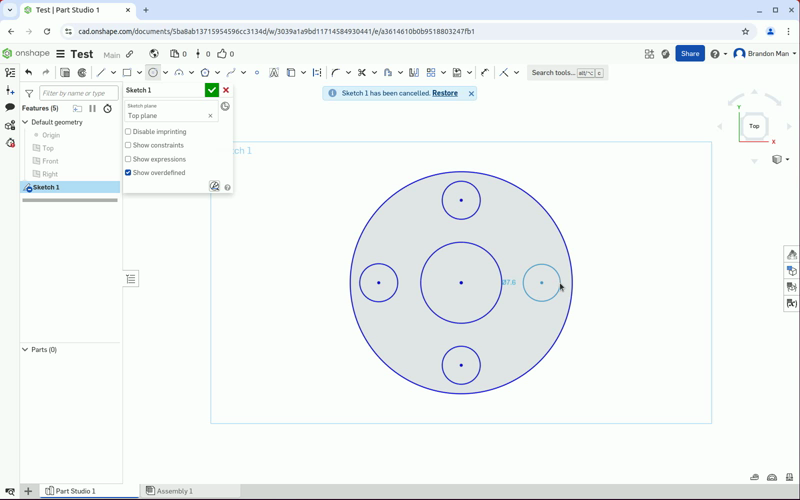
mouse_move(516, 212)
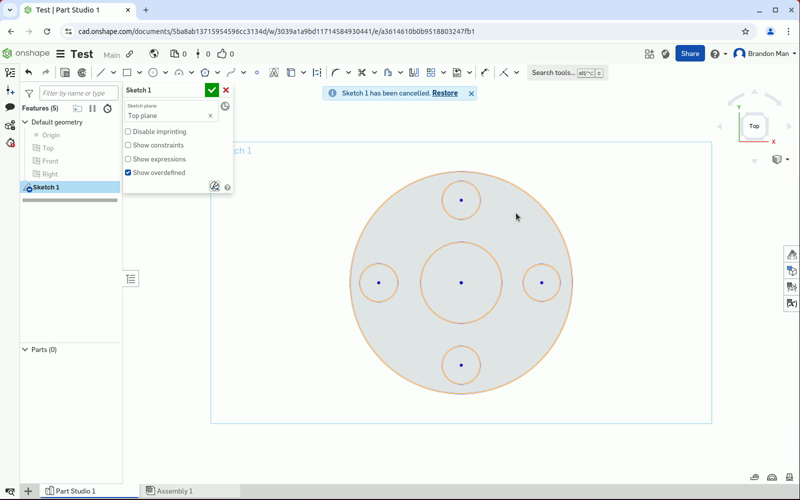
click(516, 212)
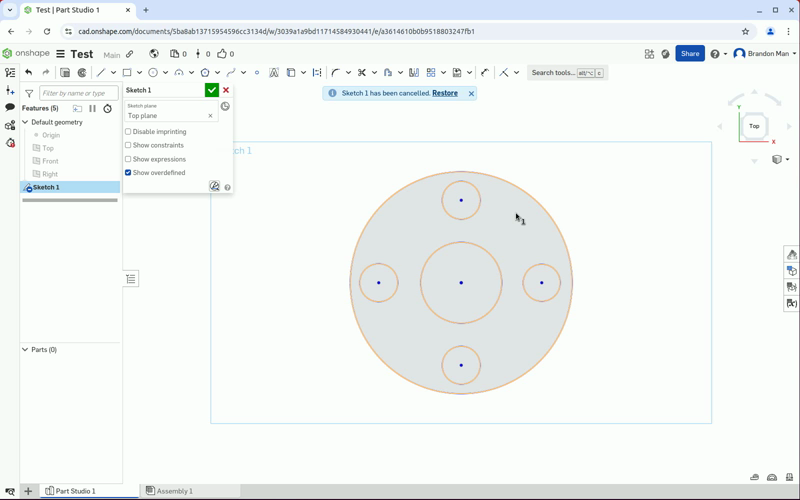
mouse_move(73, 352)
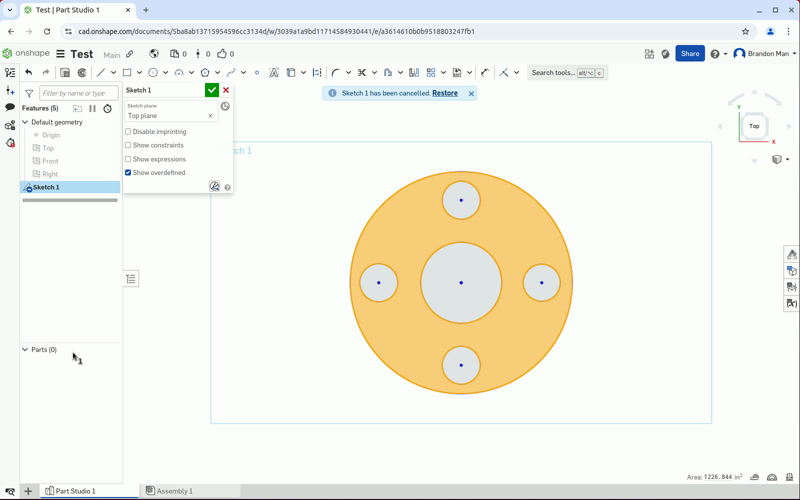
key(shift+y)
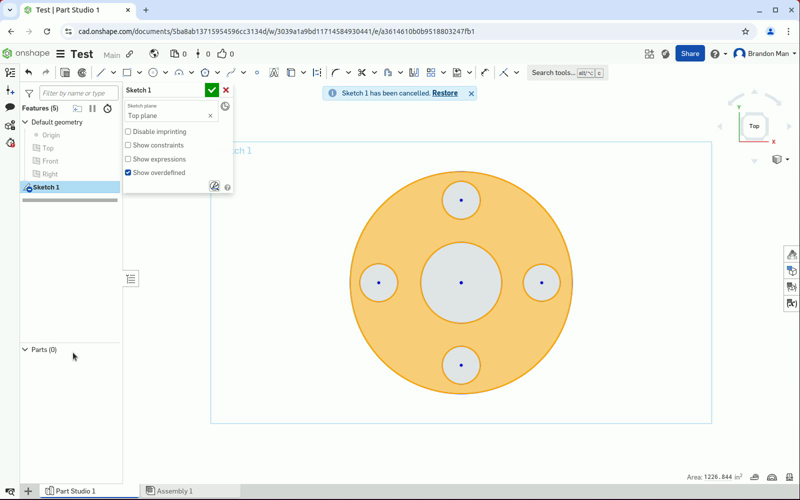
key(shift+e)
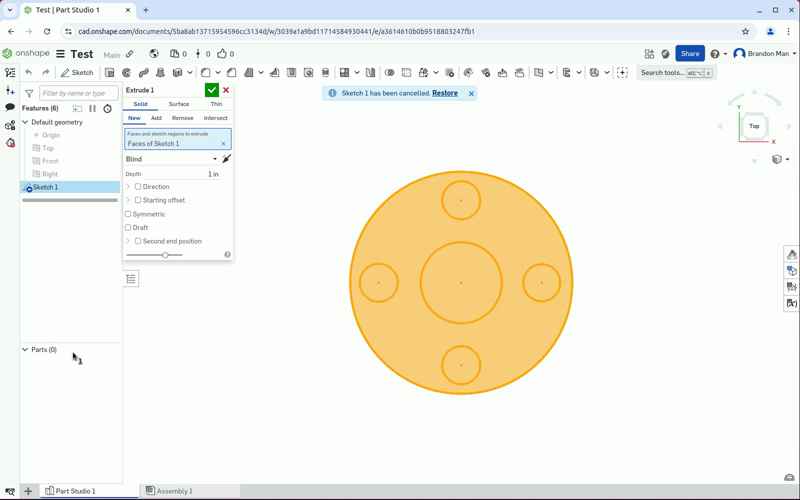
mouse_move(143, 106)
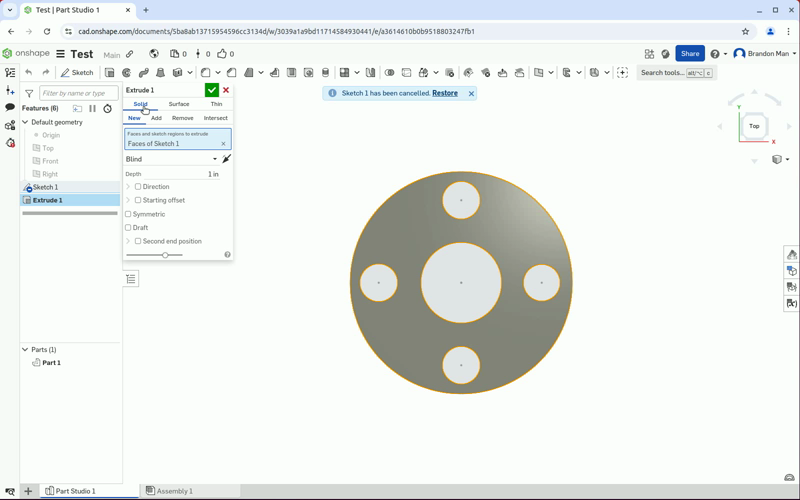
click(143, 106)
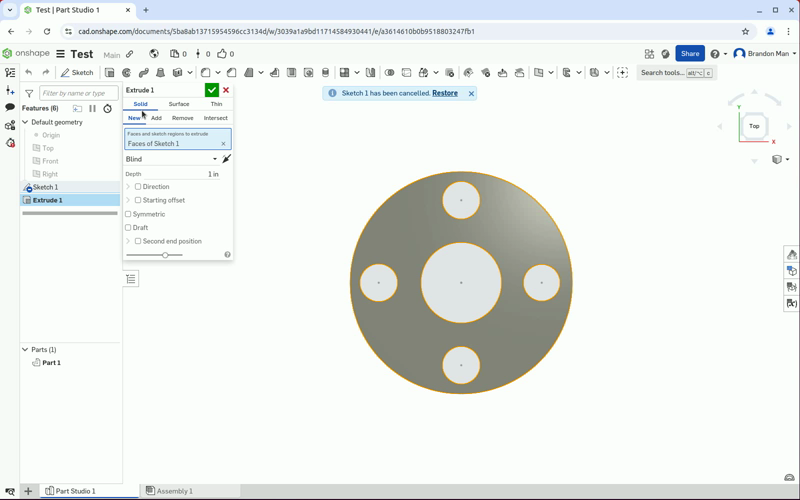
mouse_move(137, 120)
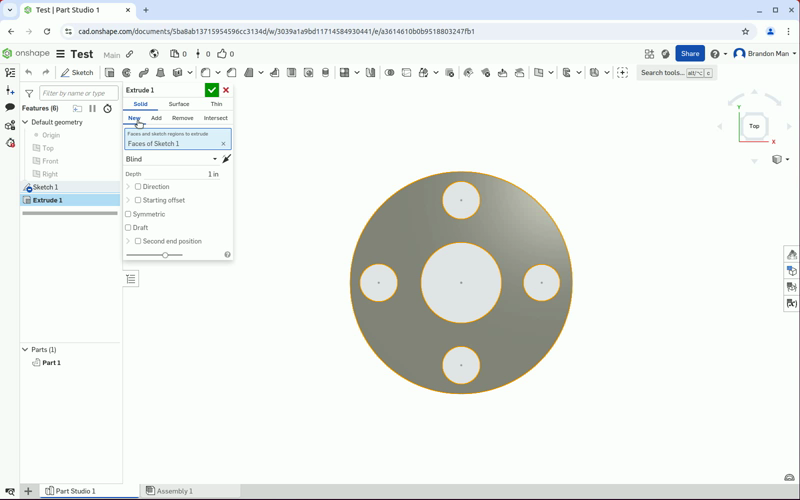
click(137, 120)
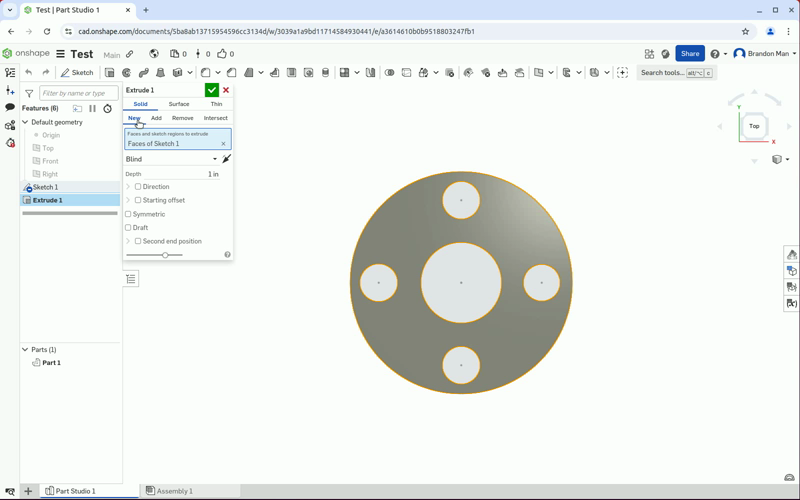
key(tab, 4)
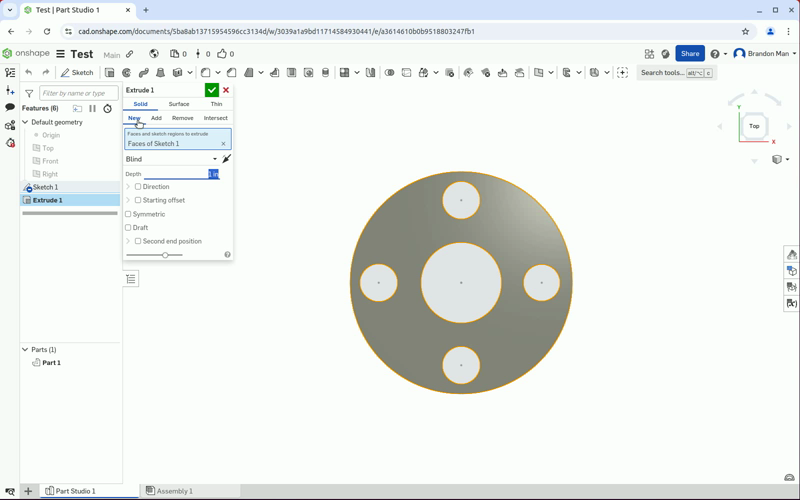
text(12.517)
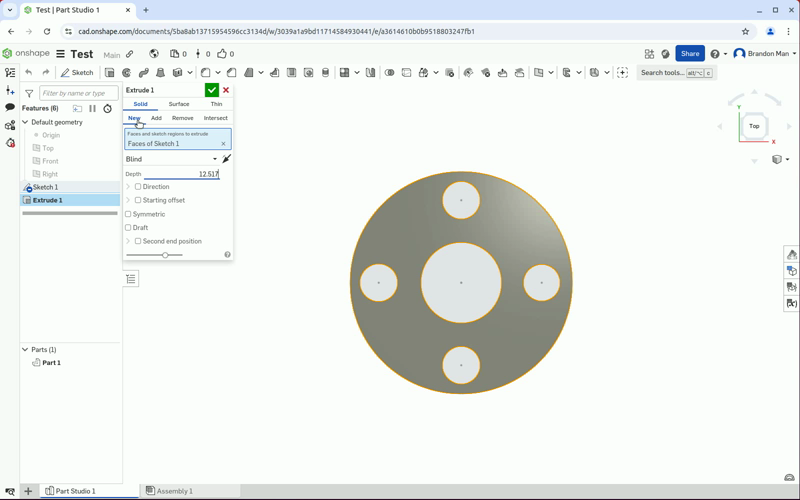
key(enter)
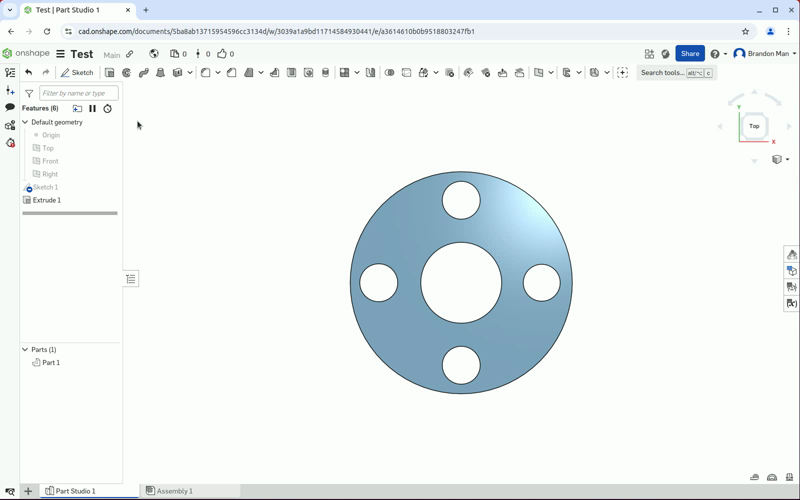
key(shift+h)
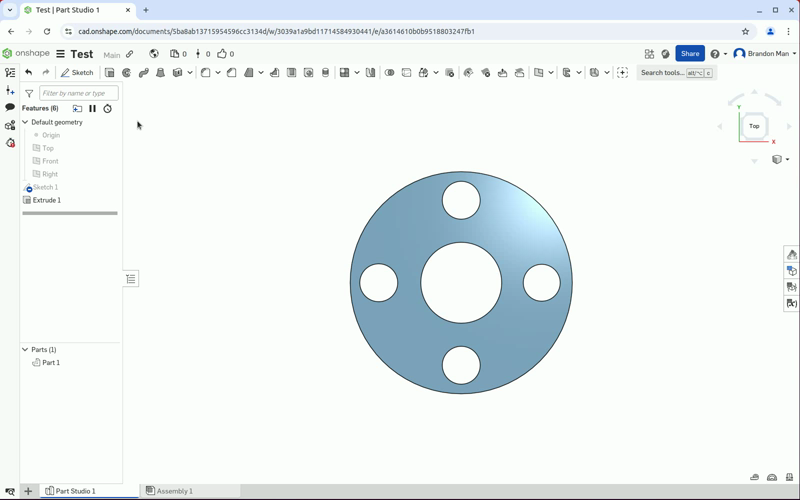
key(shift+h)
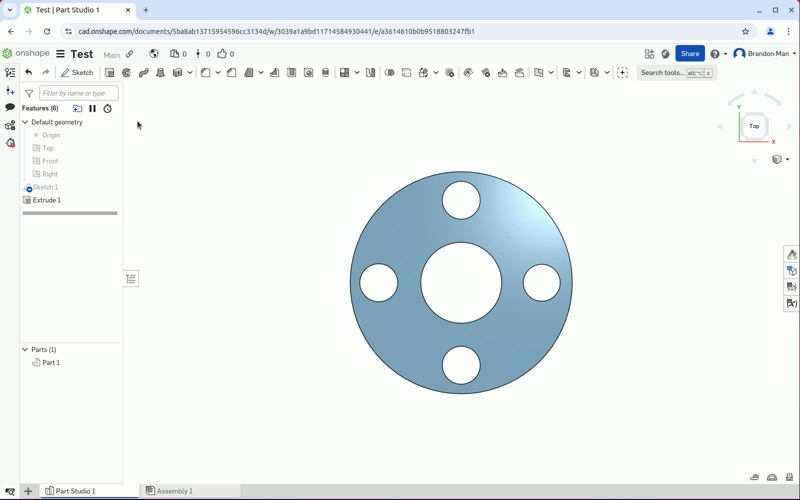
mouse_move(73, 189)
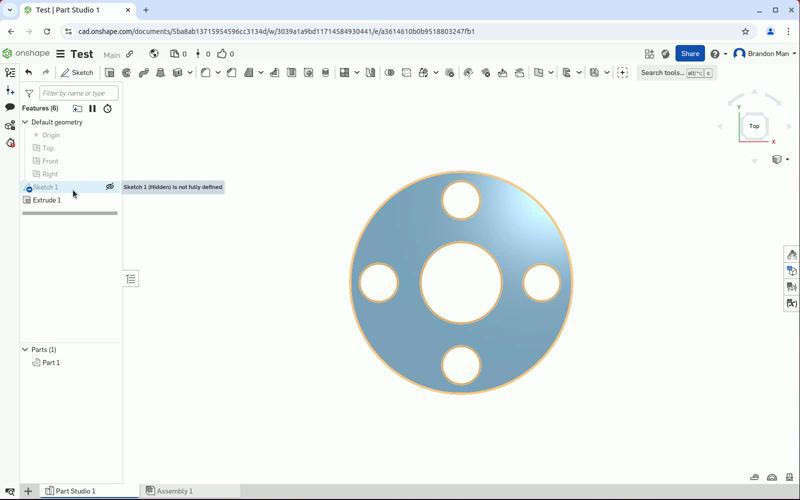
click(73, 189)
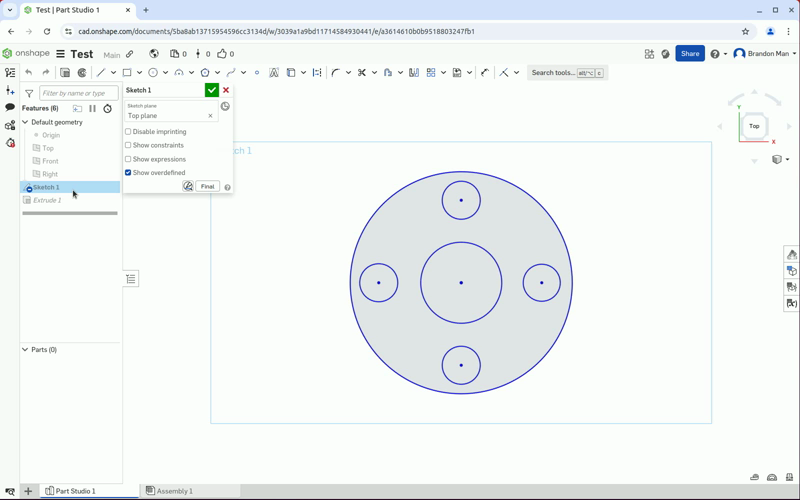
mouse_move(229, 92)
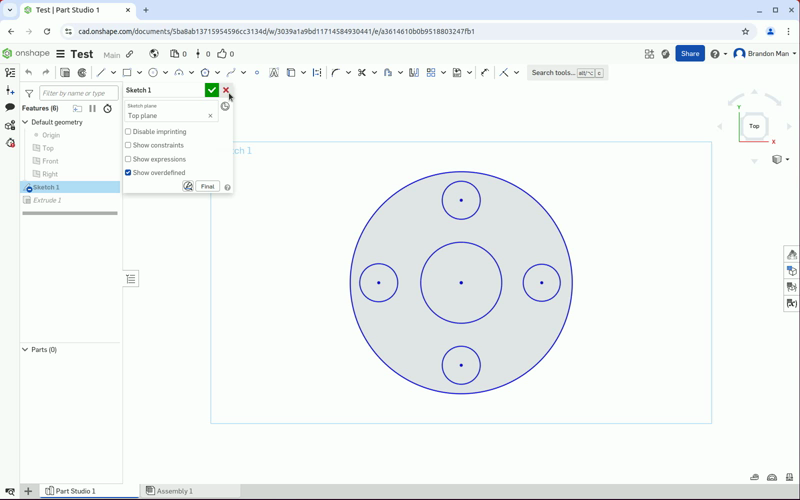
click(229, 92)
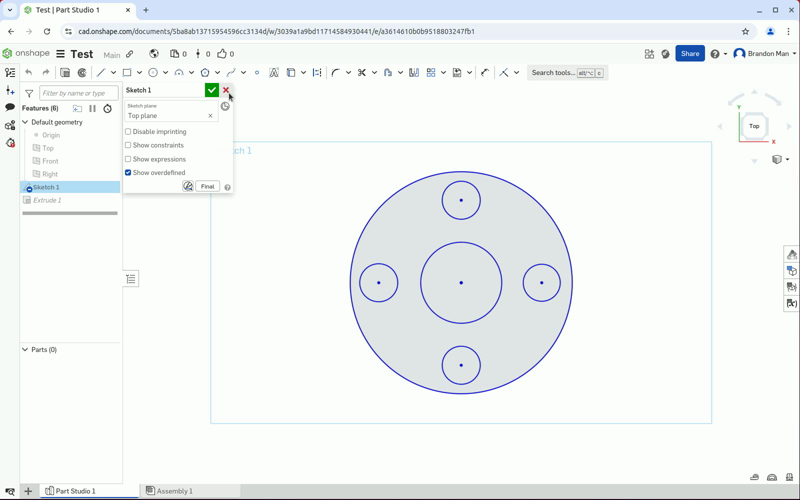
key(shift+s)
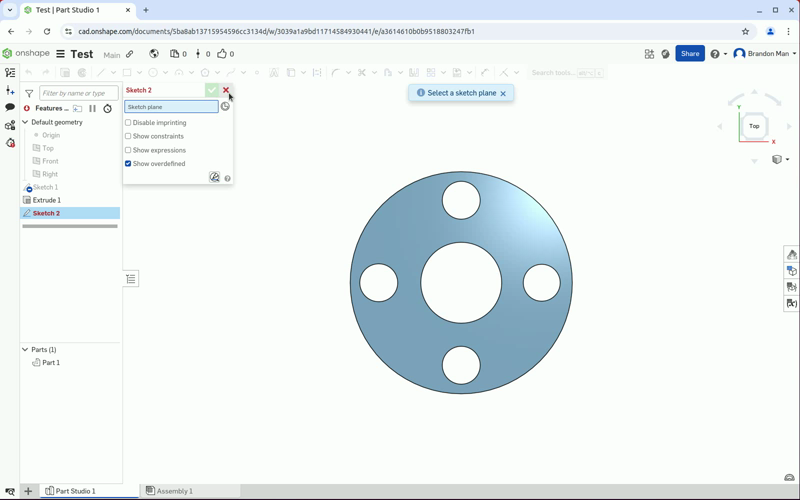
mouse_move(73, 150)
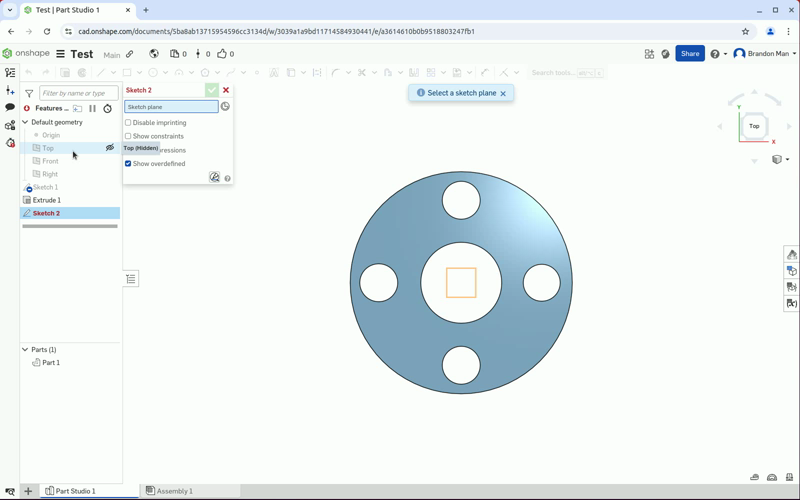
click(73, 150)
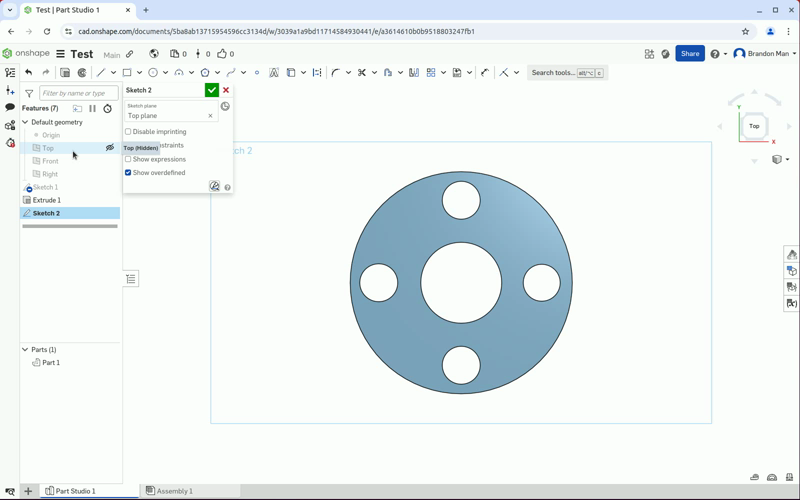
mouse_move(73, 352)
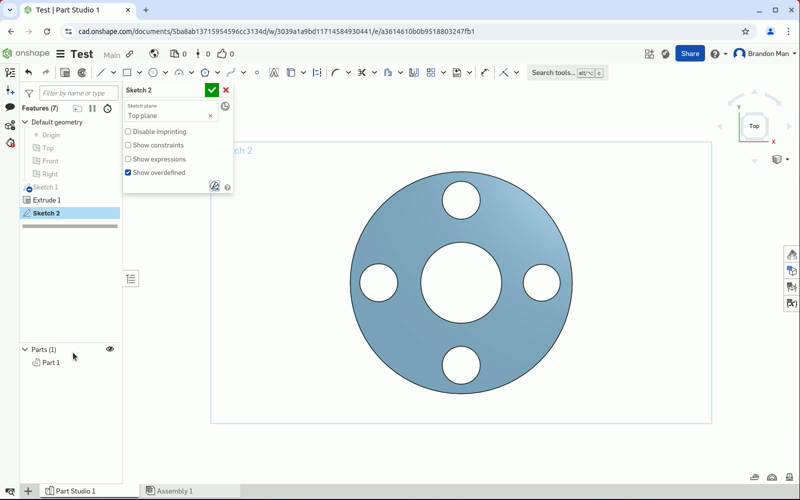
key(y)
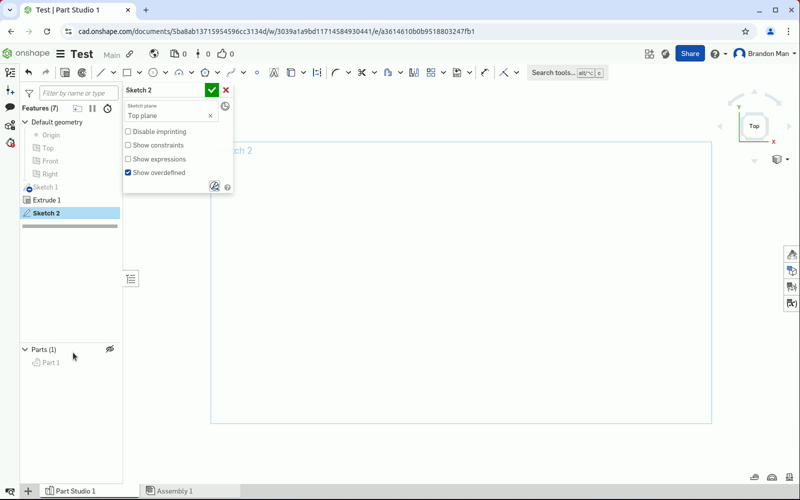
key(c)
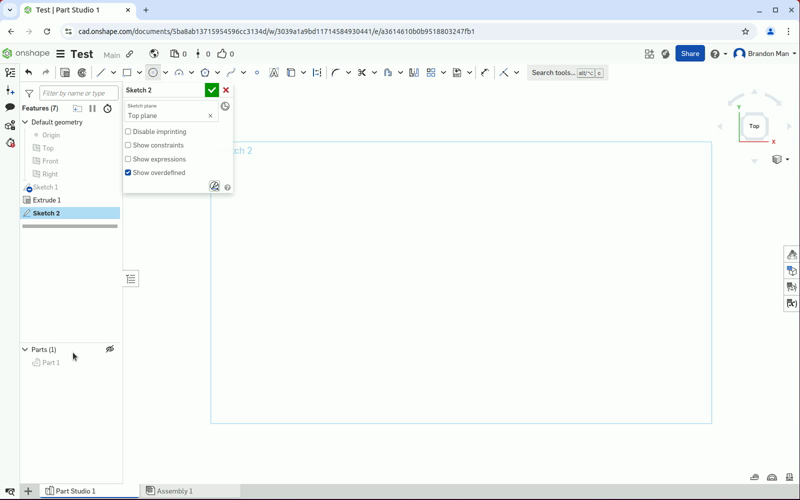
key_down(shift)
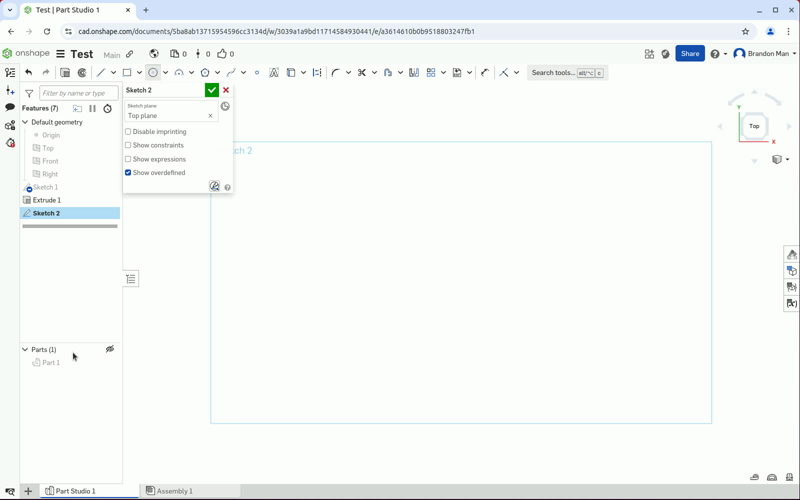
mouse_move(461, 282)
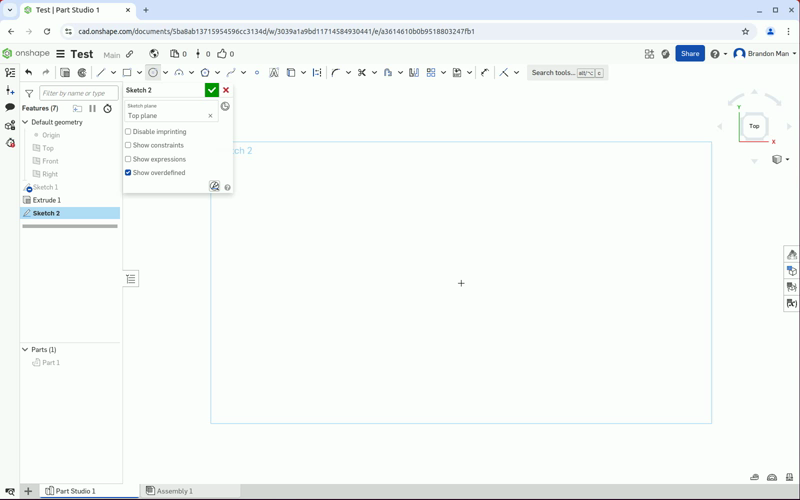
click(461, 282)
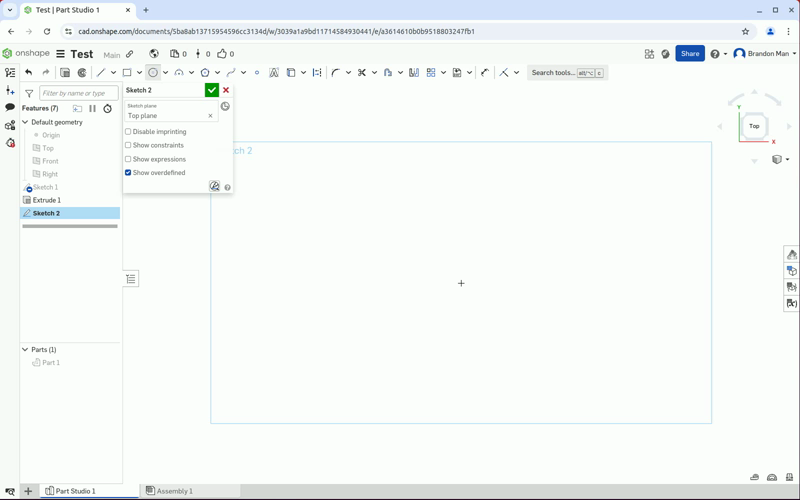
key_up(shift)
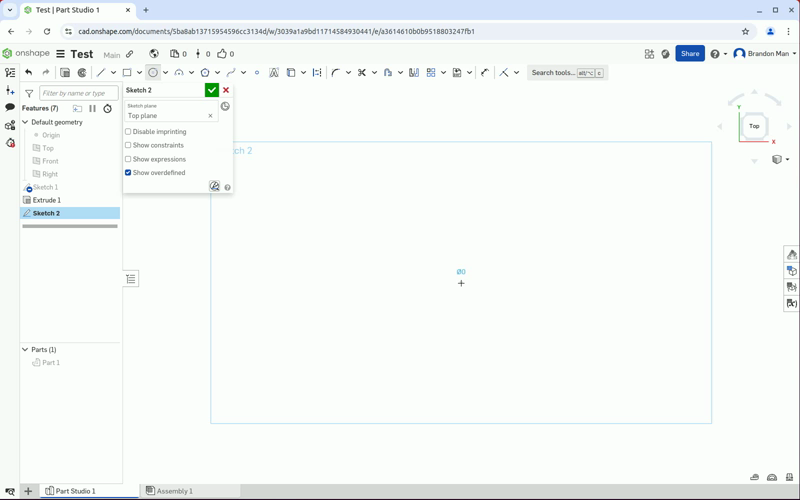
mouse_move(503, 282)
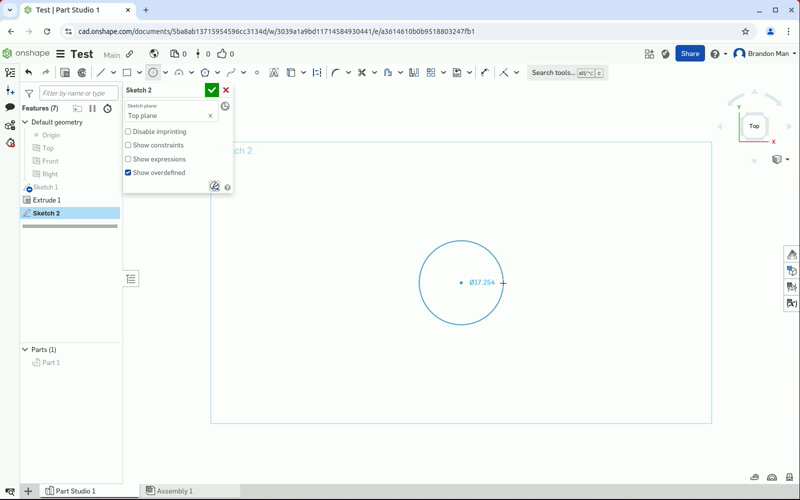
click(503, 282)
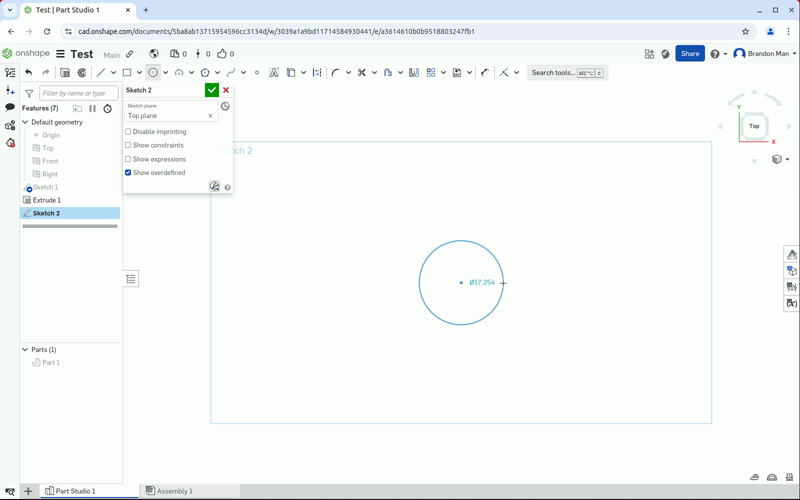
key(esc)
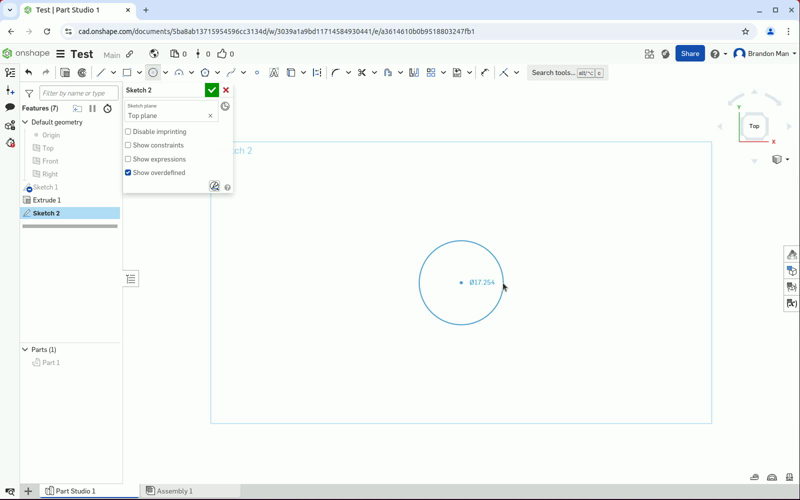
key(c)
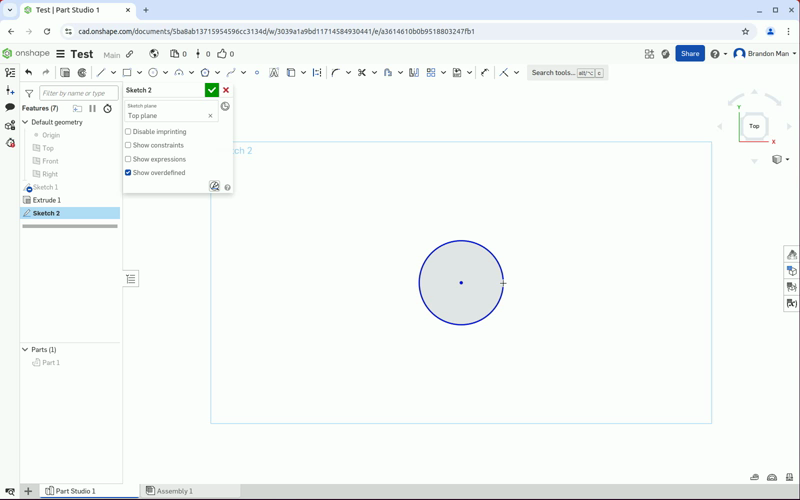
key_down(shift)
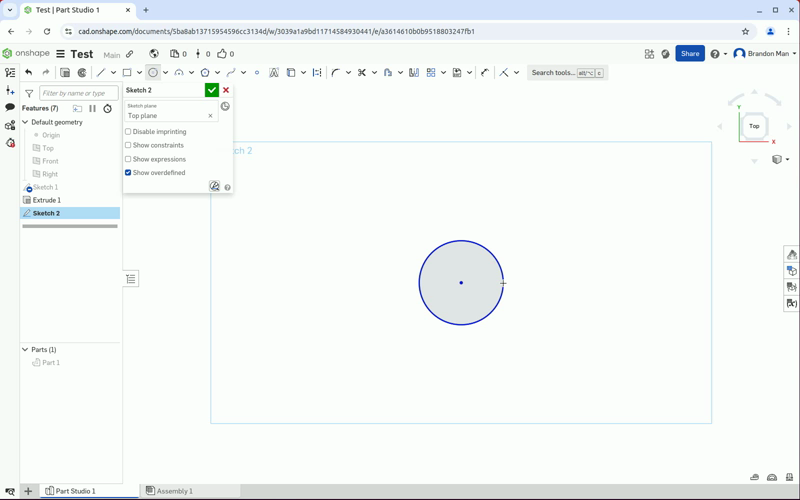
mouse_move(461, 282)
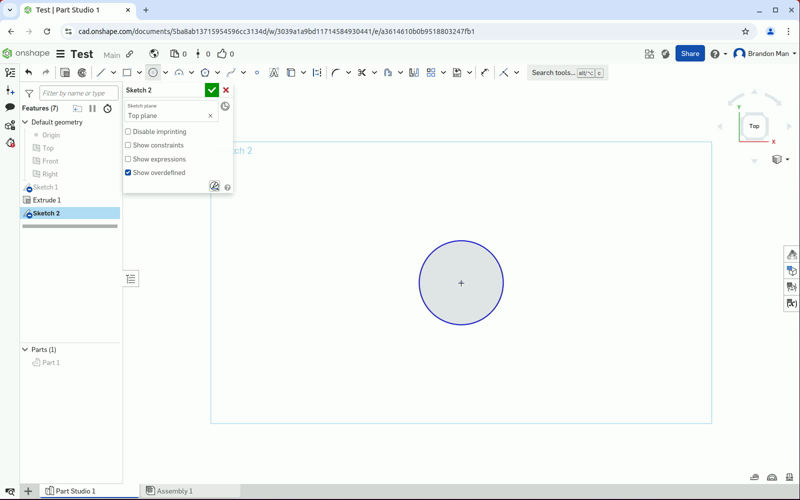
click(461, 282)
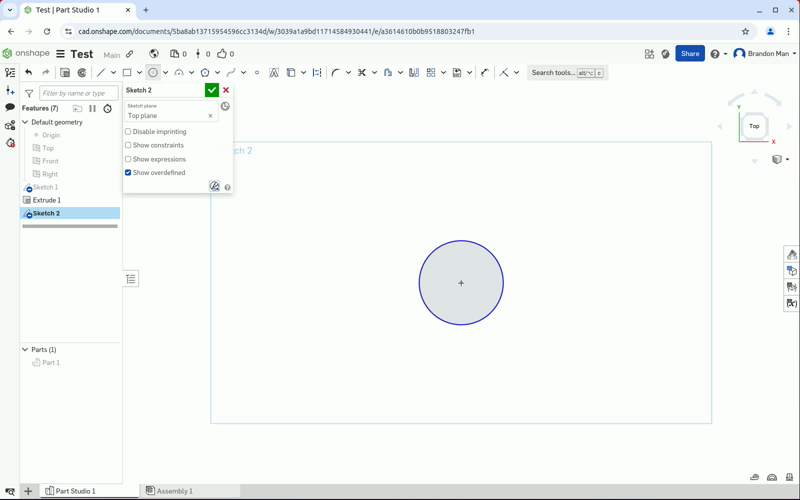
key_up(shift)
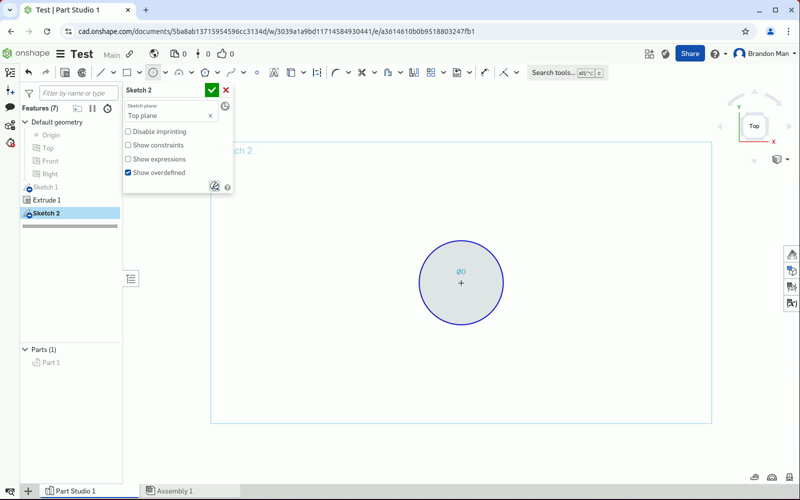
mouse_move(493, 282)
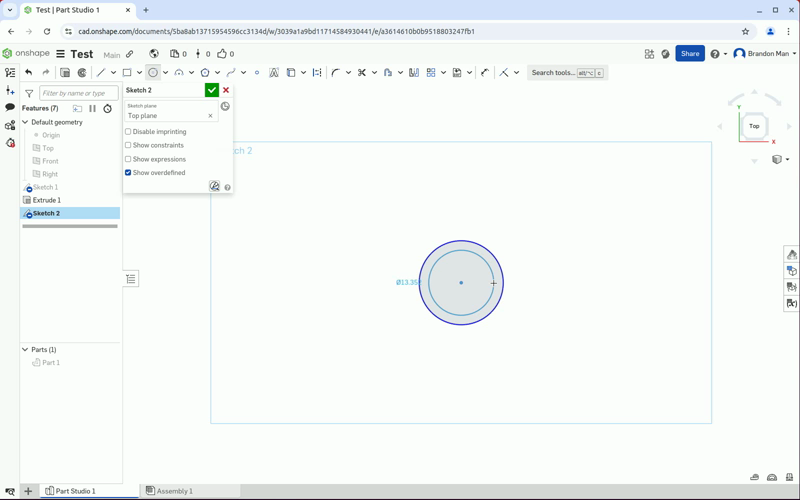
click(493, 282)
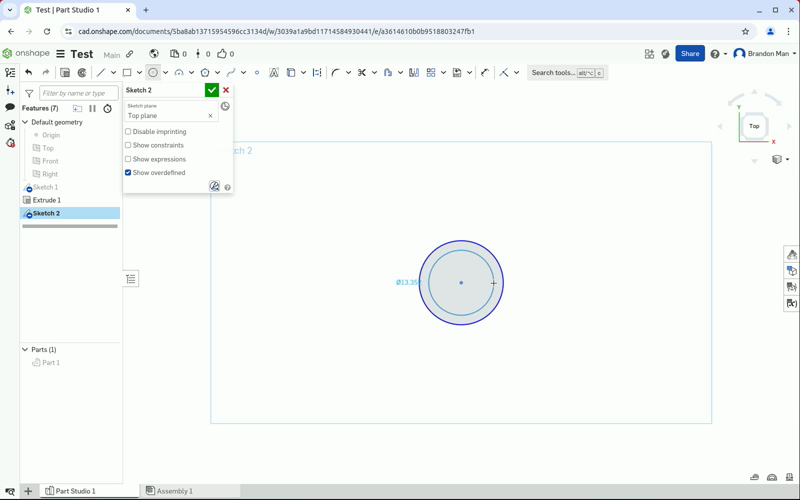
key(esc)
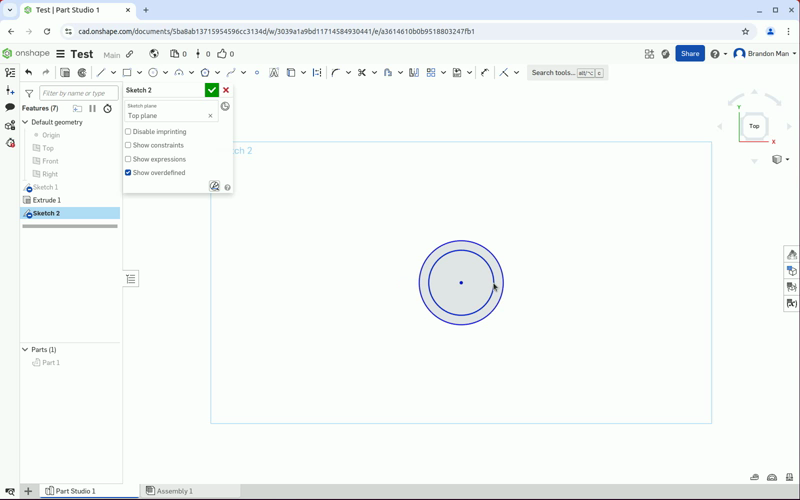
mouse_move(421, 283)
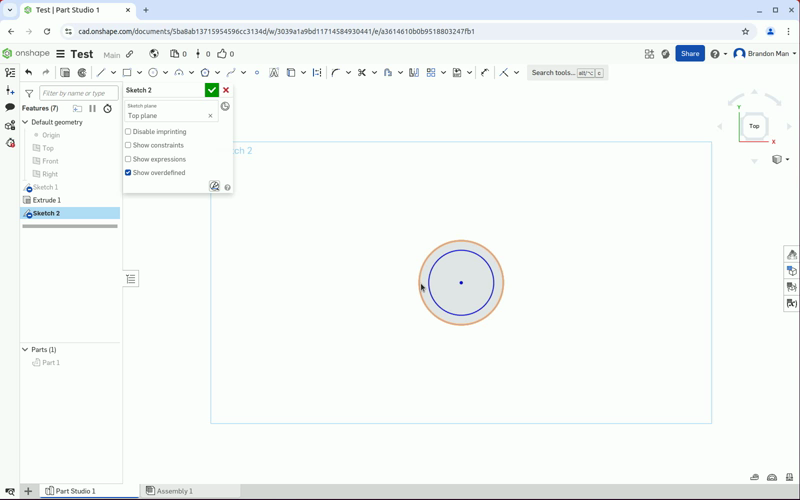
click(421, 283)
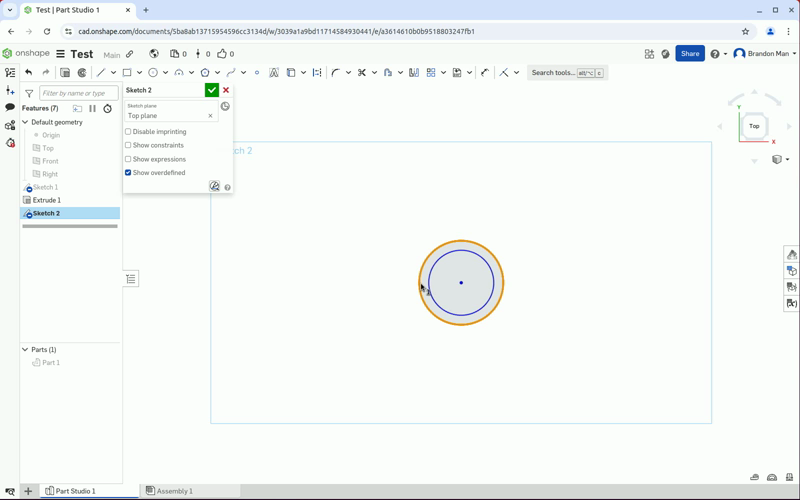
mouse_move(73, 352)
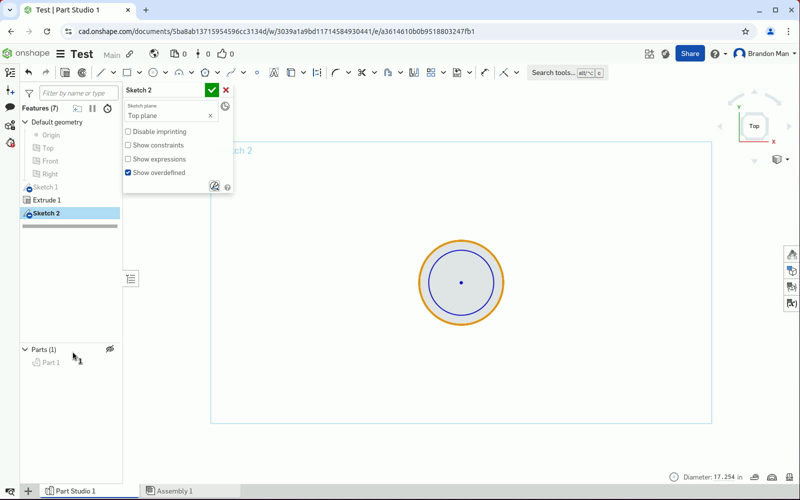
key(shift+y)
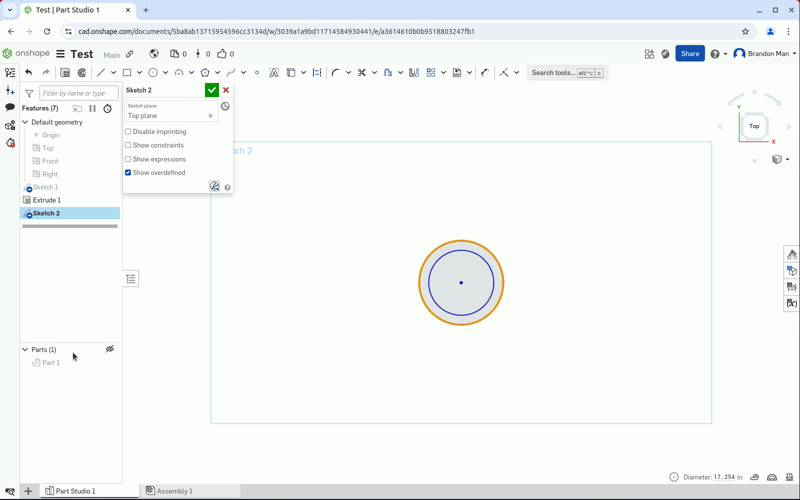
key(shift+e)
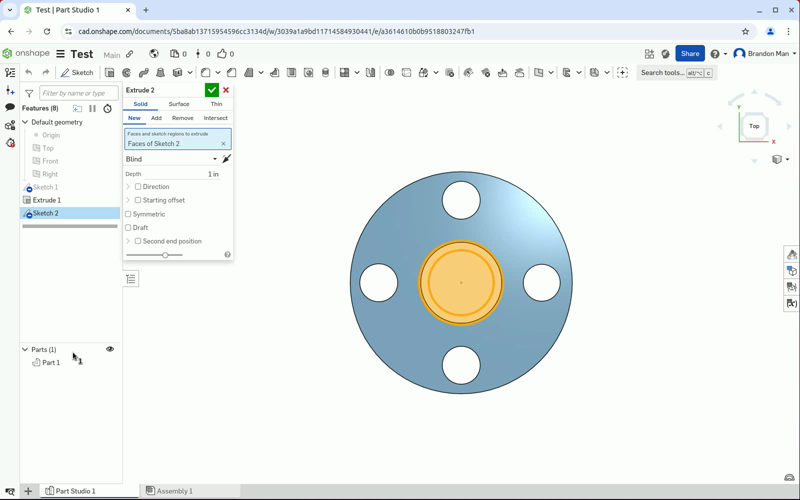
mouse_move(143, 106)
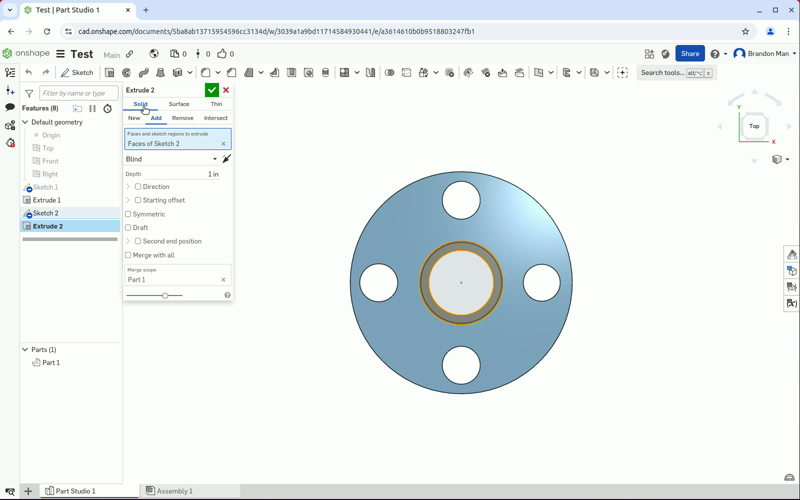
click(143, 106)
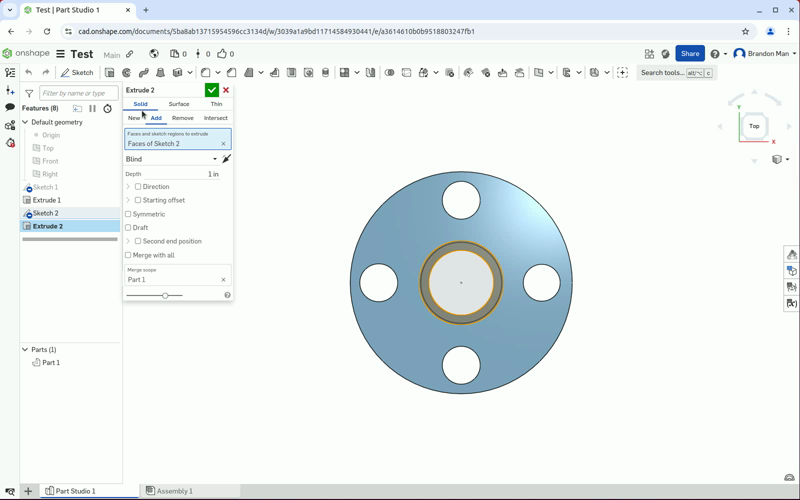
mouse_move(137, 120)
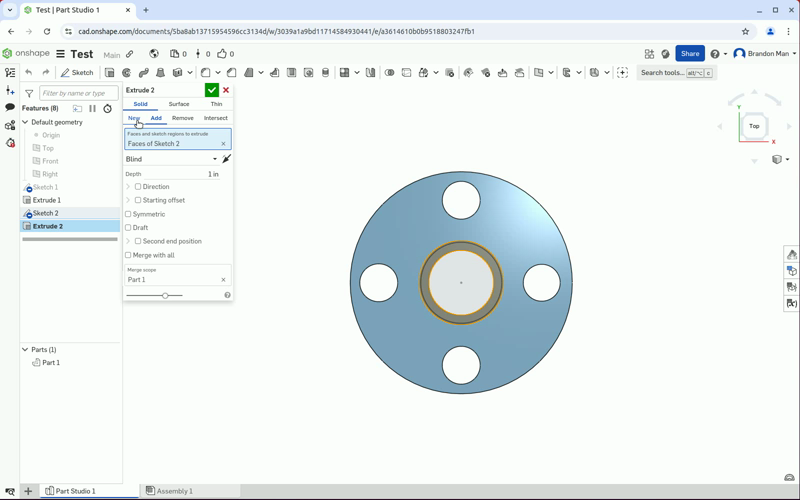
click(137, 120)
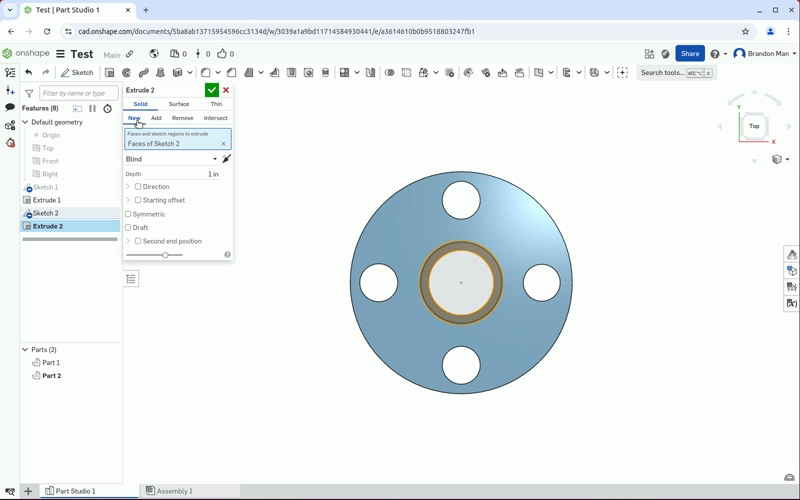
key(tab, 4)
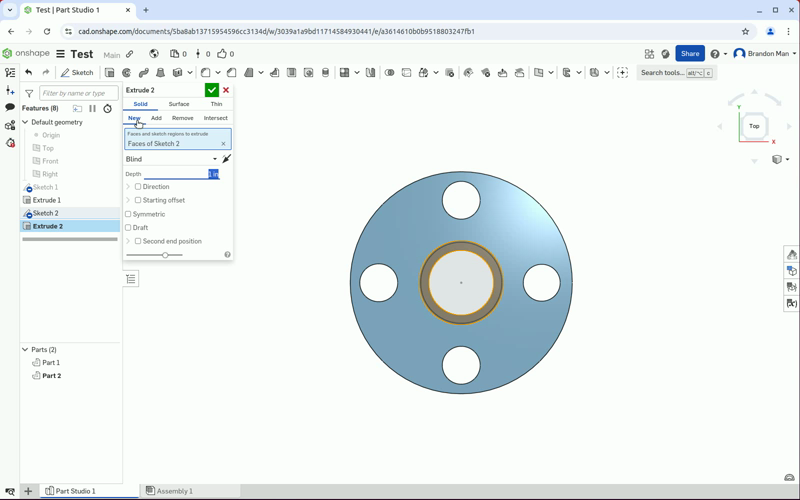
text(19.016)
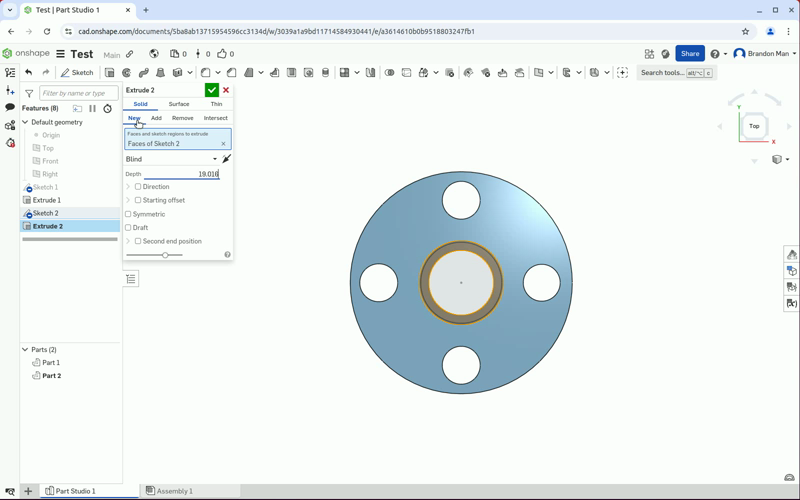
key(enter)
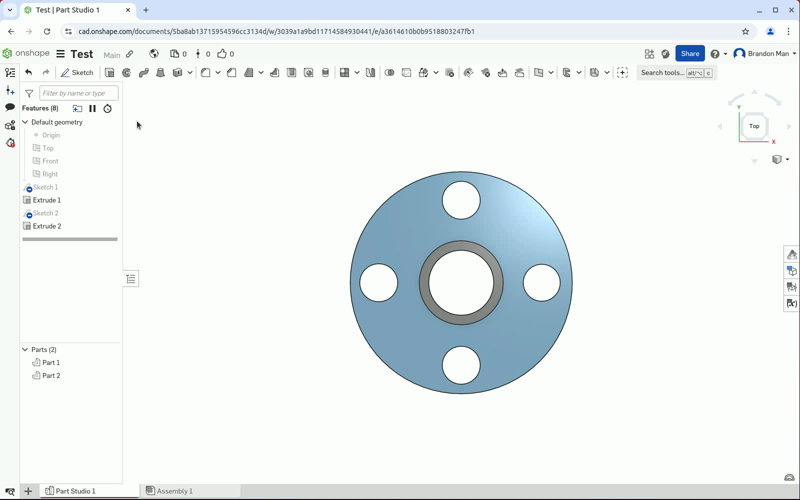
key(shift+h)
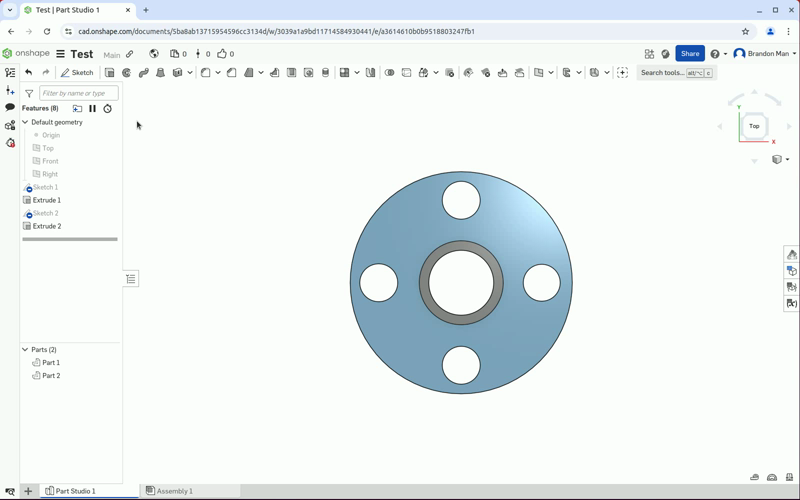
key(shift+h)
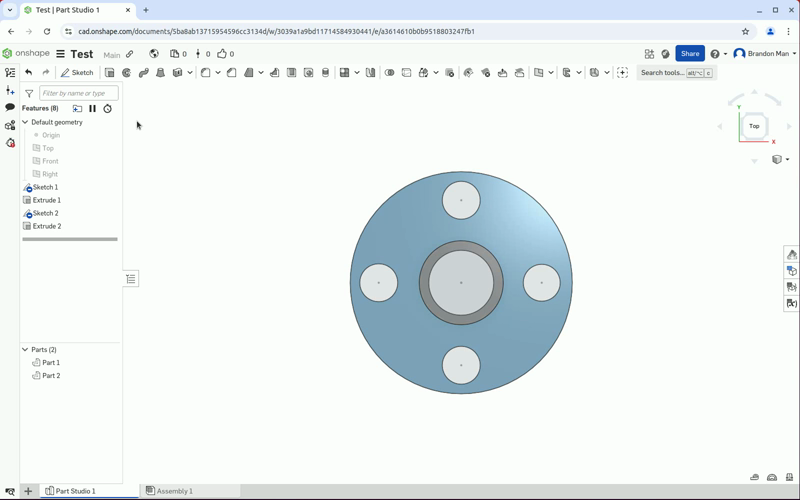
key(shift+7)
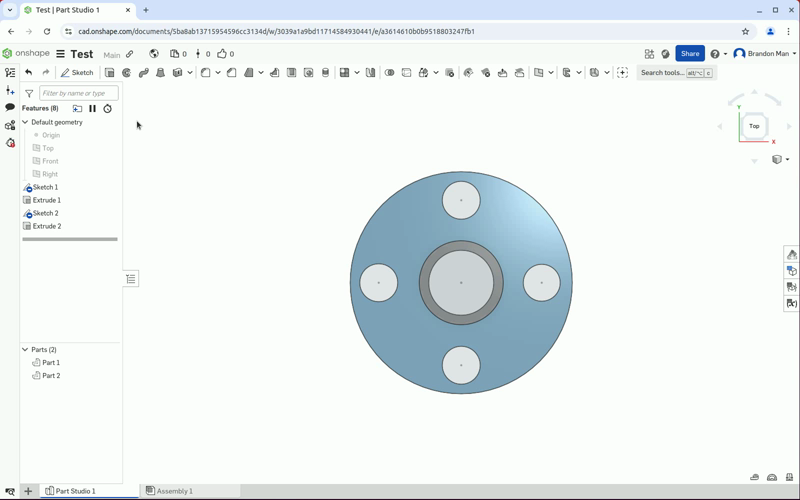
key(up, 3)
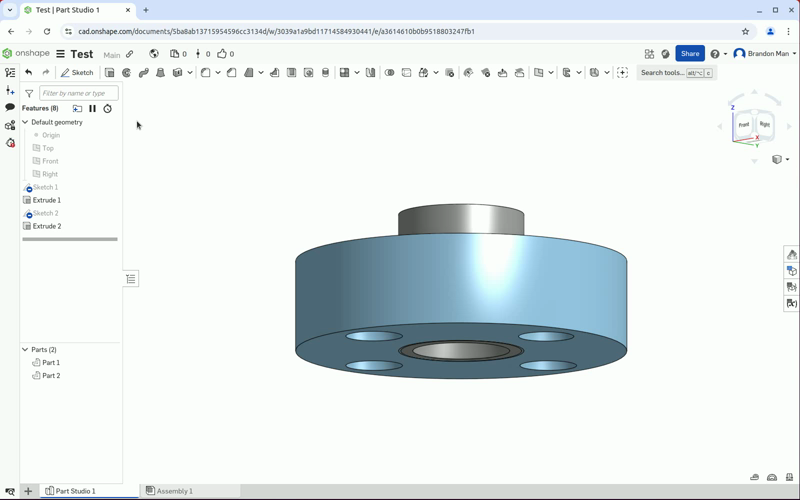
key(left, 3)
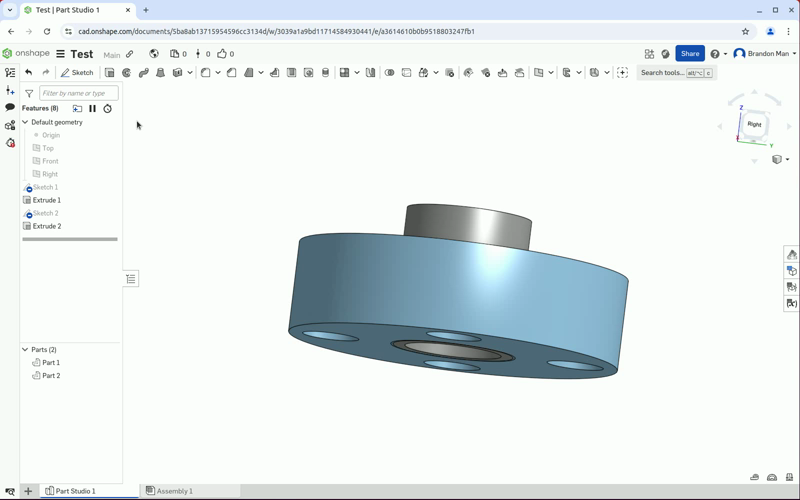
key(right, 3)
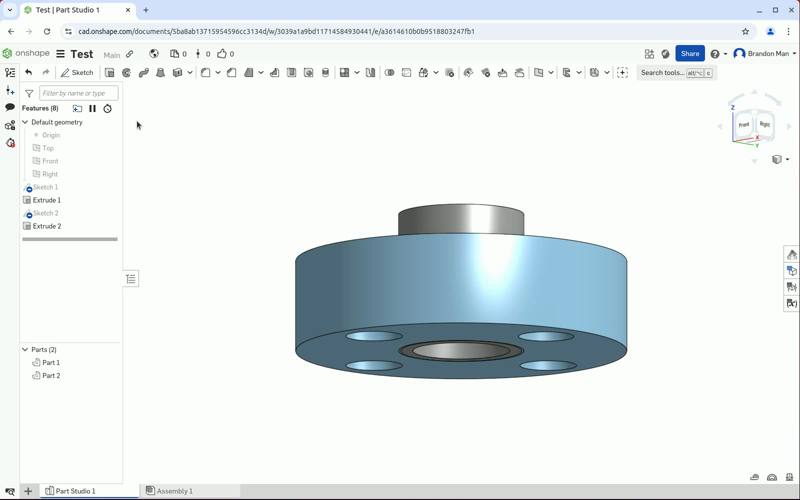
key(down, 3)
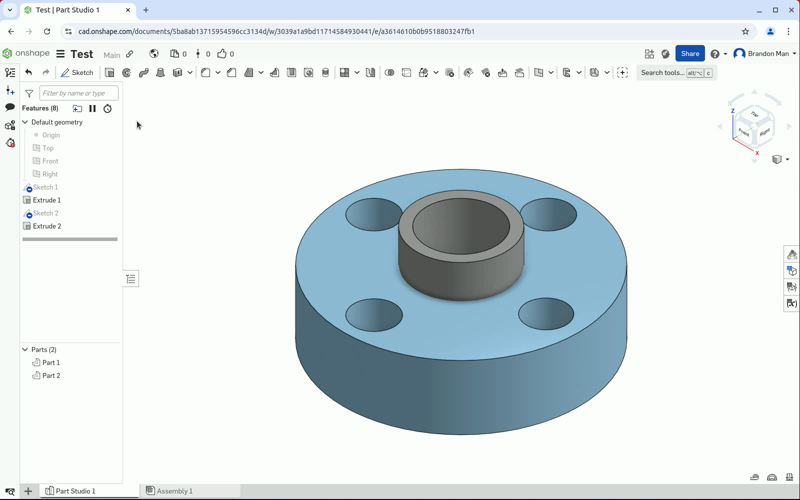
mouse_move(73, 189)
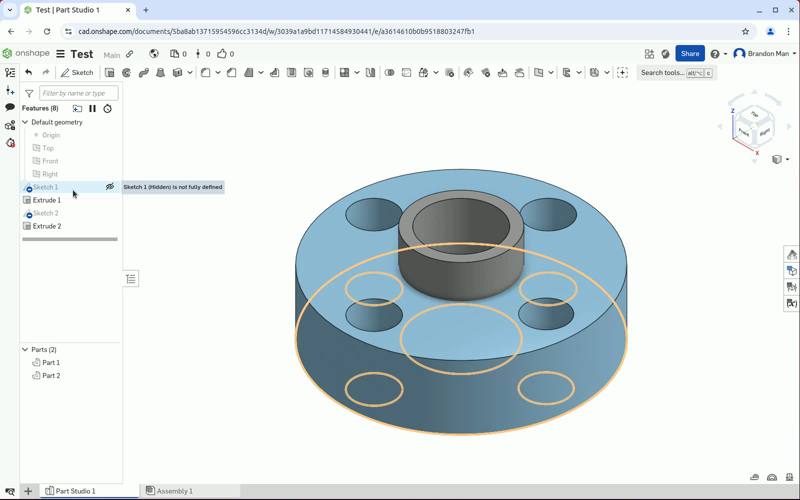
click(73, 189)